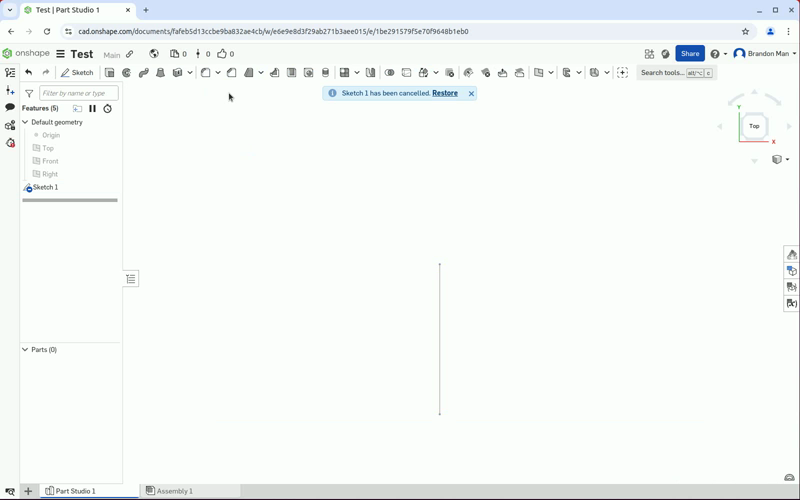
key(shift+h)
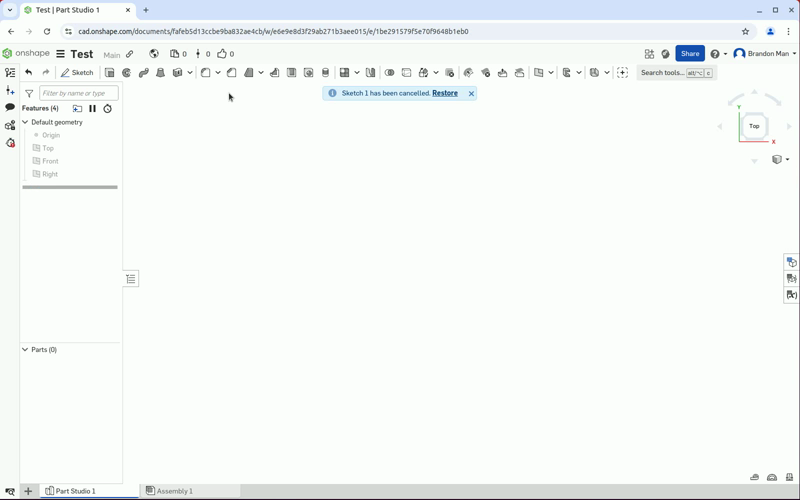
mouse_move(73, 352)
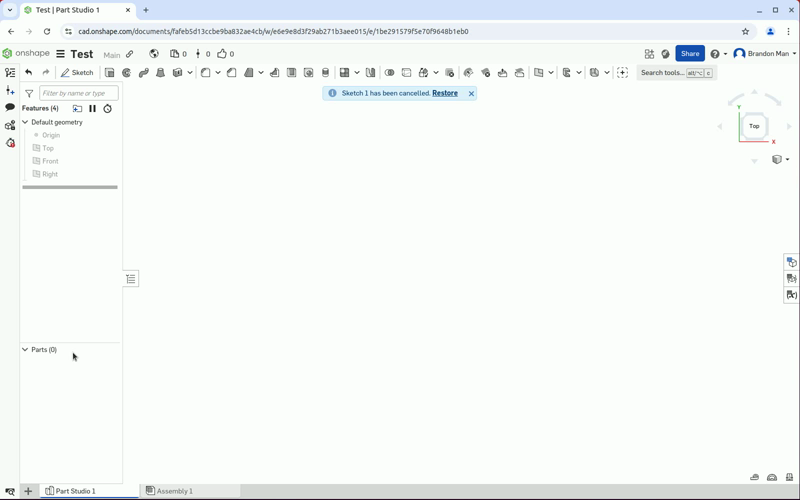
key(y)
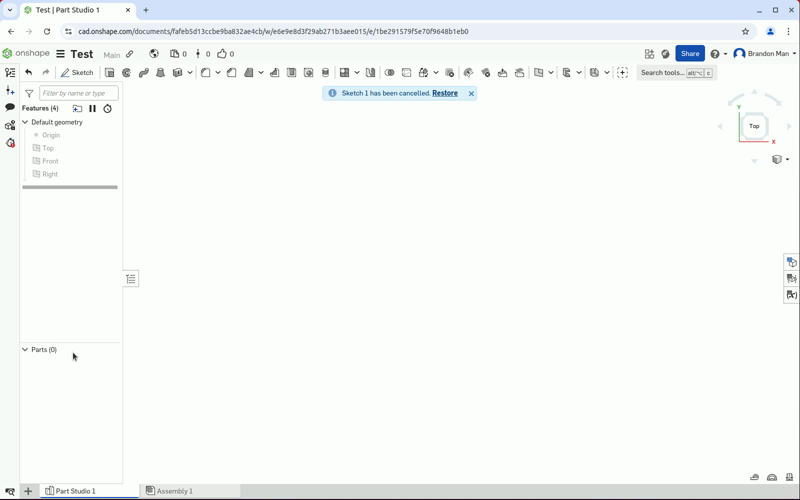
key(shift+p)
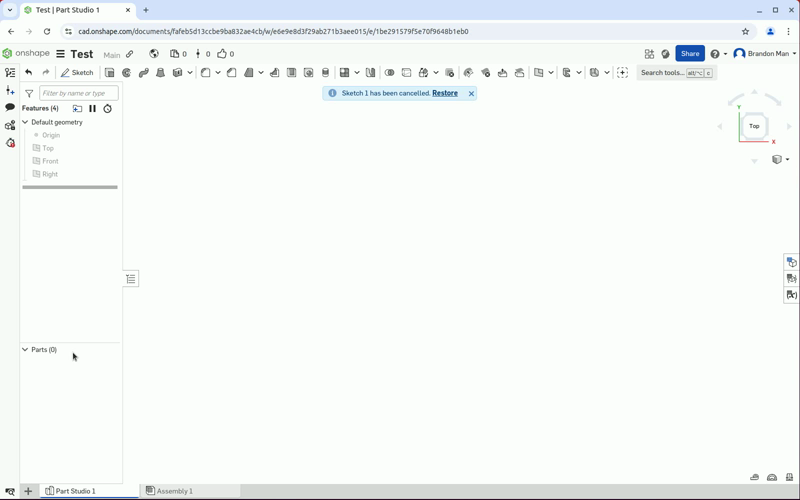
key(space)
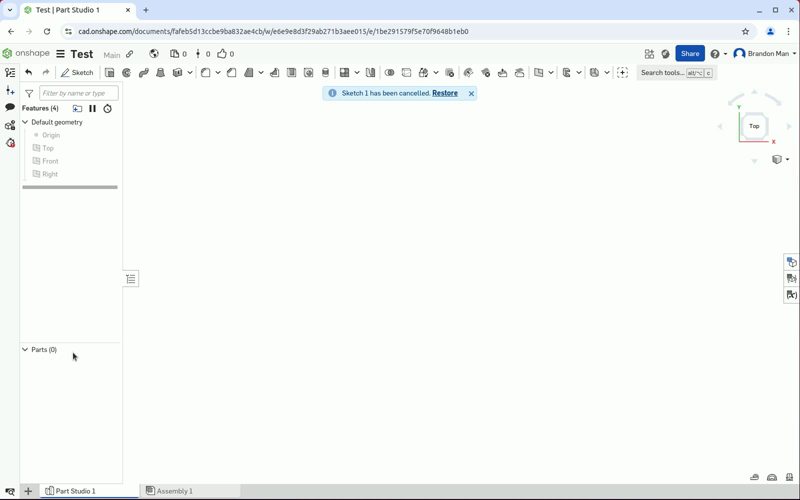
key_down(shift)
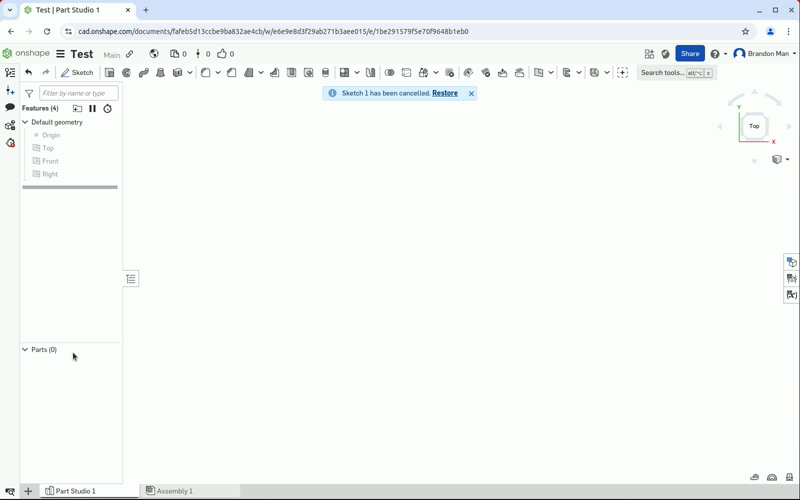
key(up)
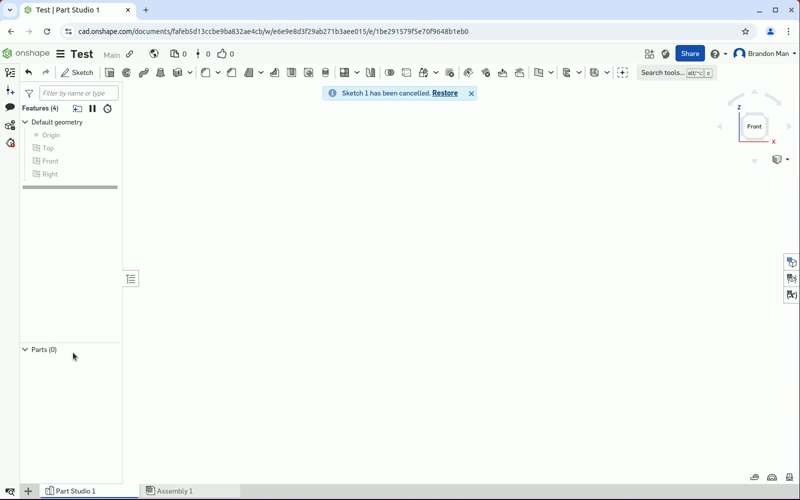
key_up(shift)
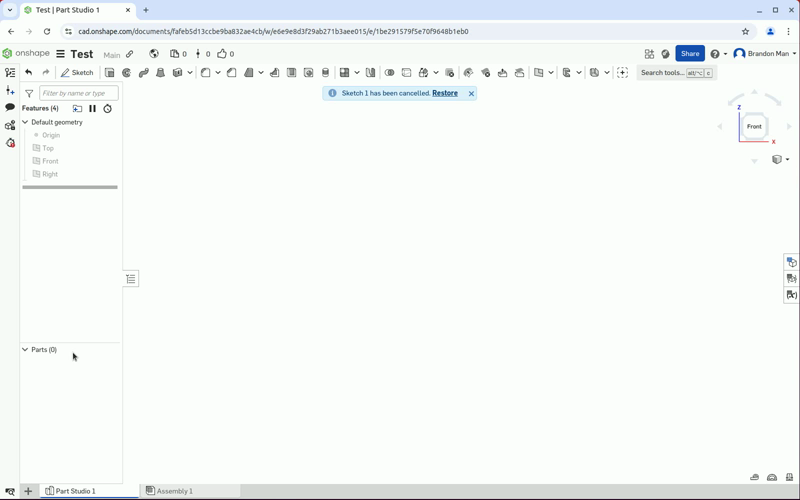
mouse_move(73, 352)
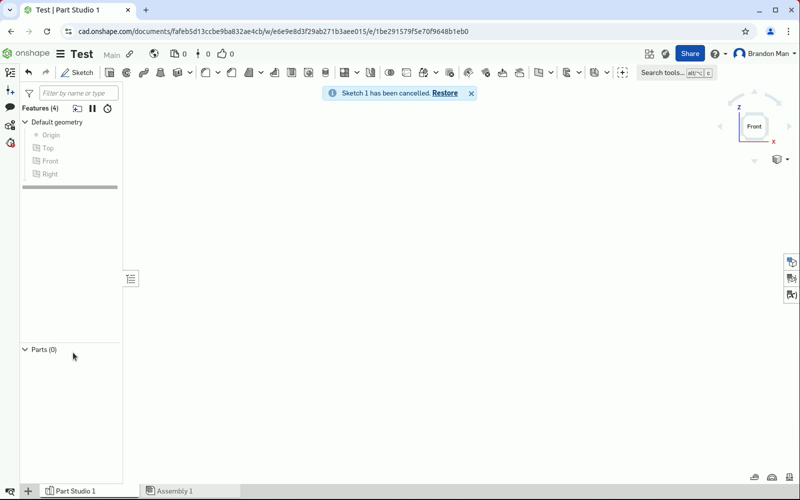
key(shift+y)
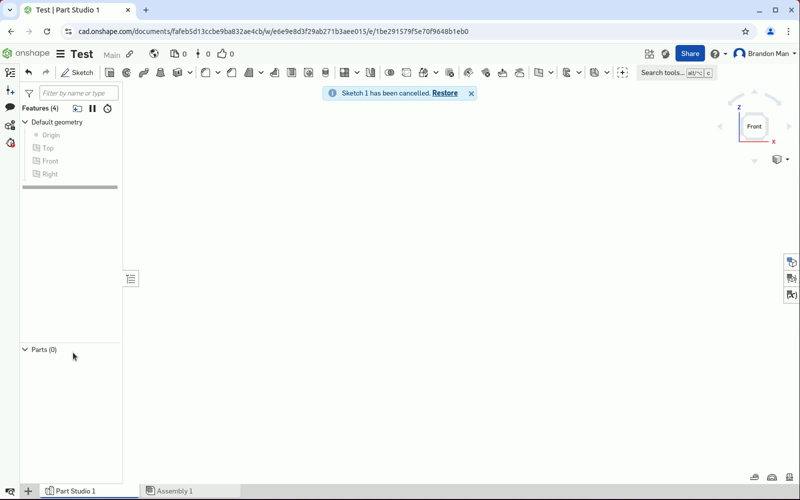
key(shift+s)
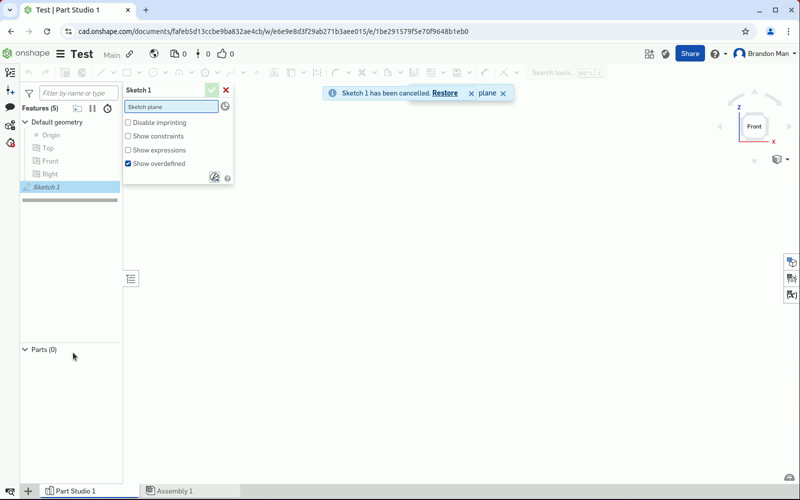
mouse_move(73, 163)
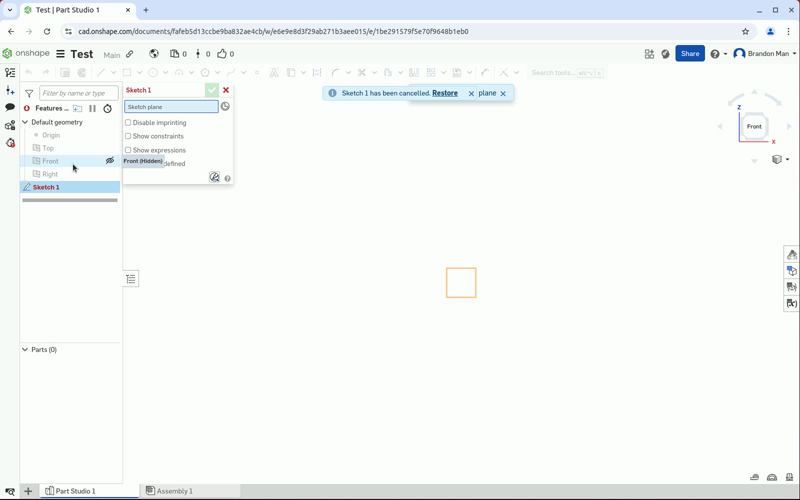
click(73, 163)
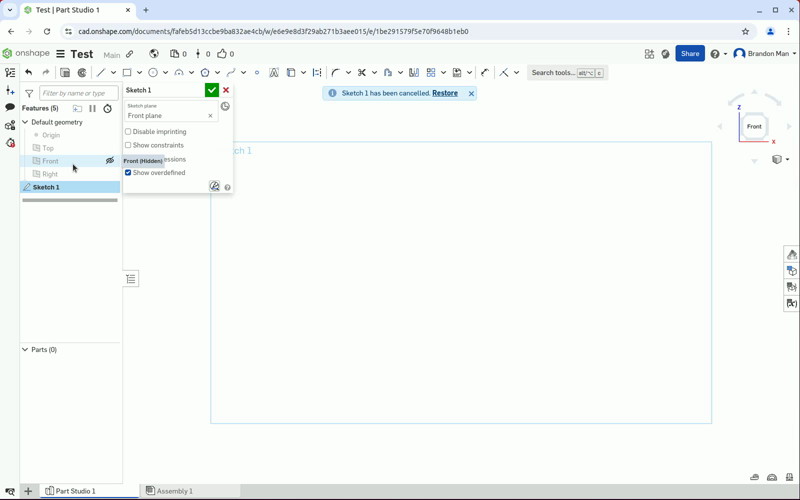
mouse_move(73, 352)
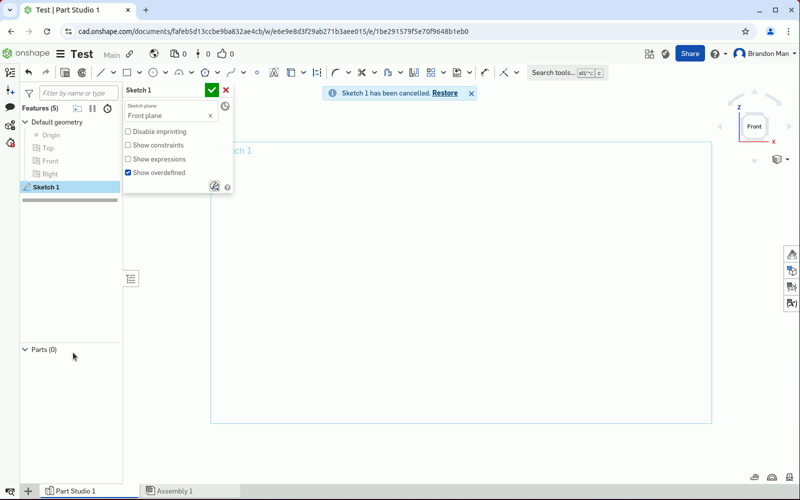
key(y)
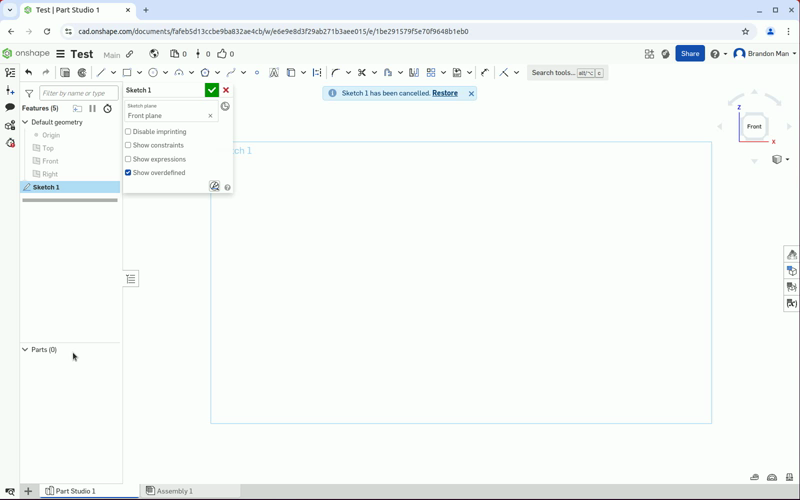
key(c)
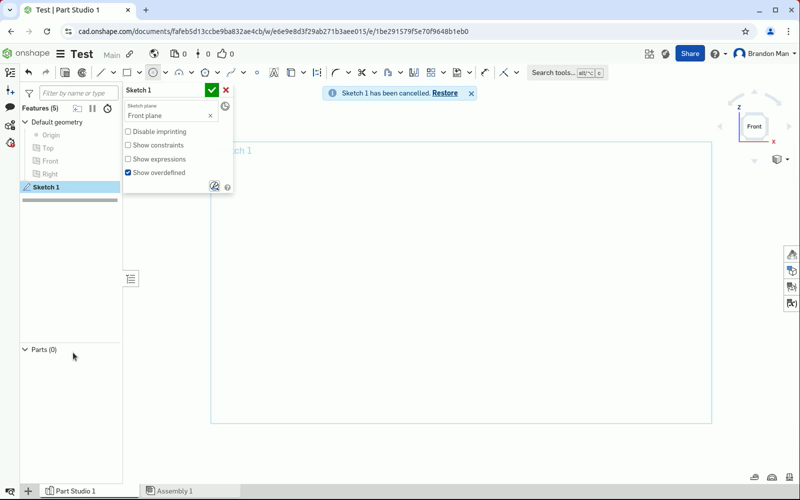
key_down(shift)
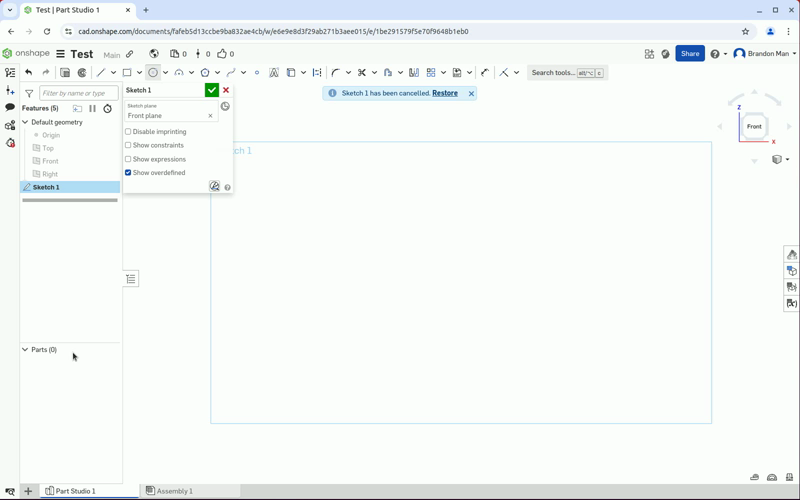
mouse_move(558, 212)
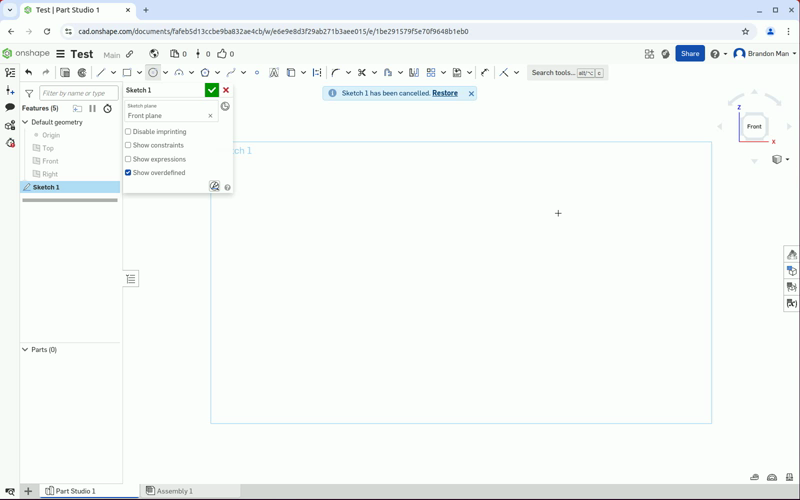
click(558, 212)
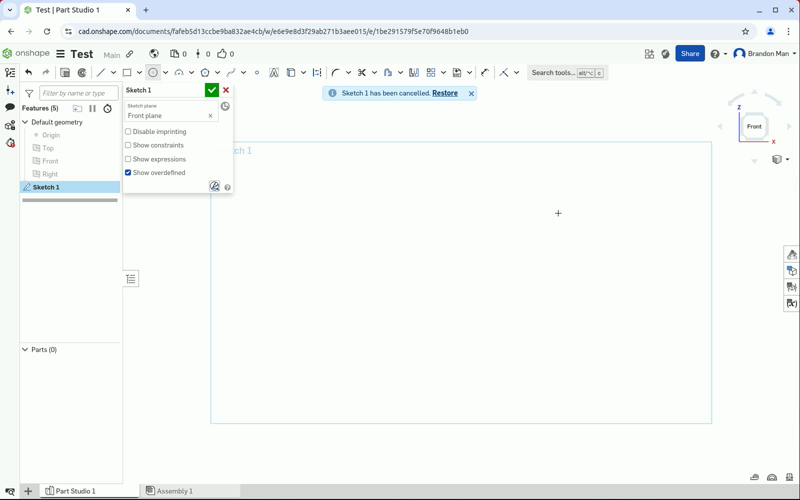
key_up(shift)
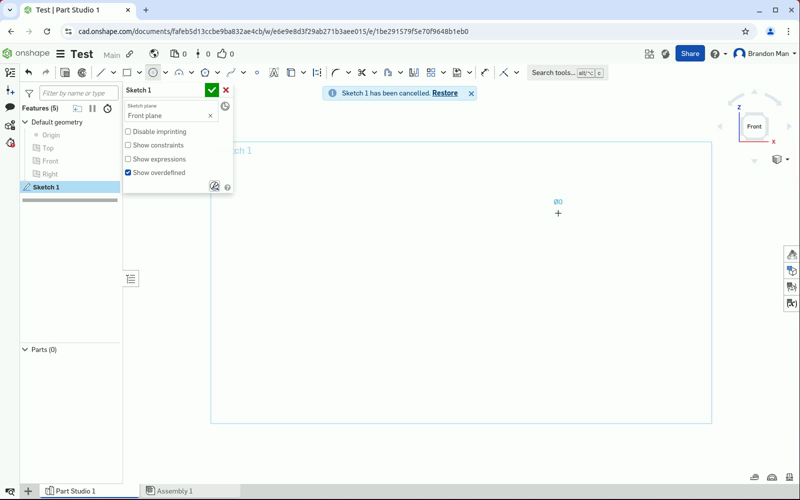
mouse_move(574, 212)
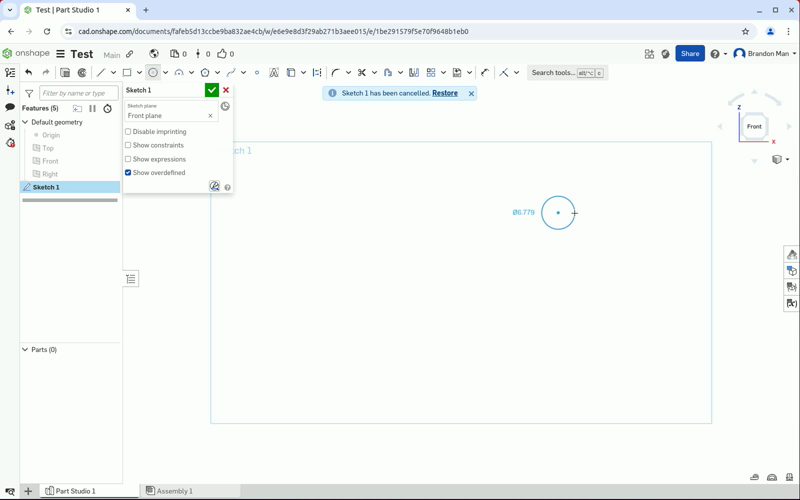
click(574, 212)
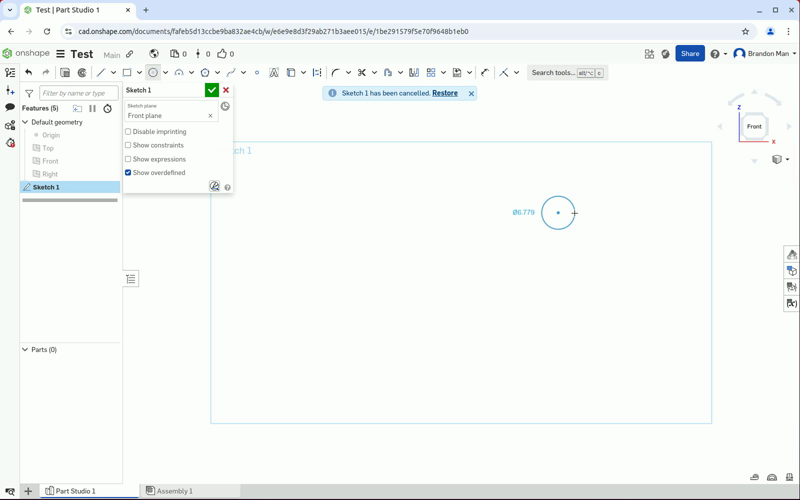
key(esc)
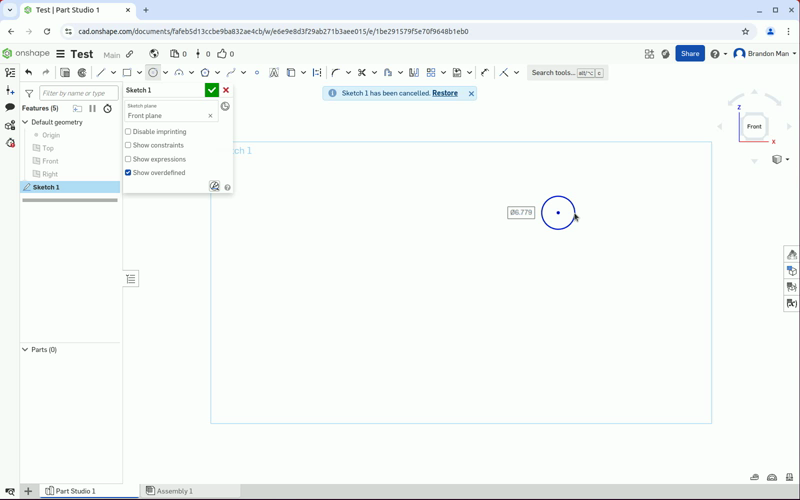
key(c)
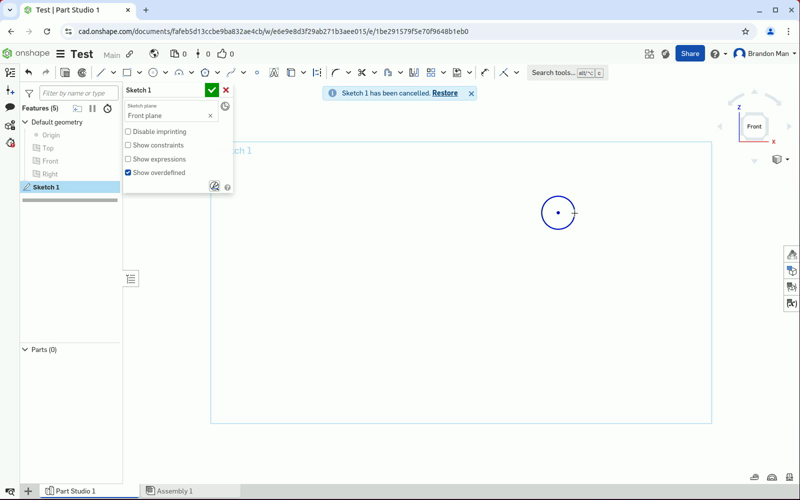
key_down(shift)
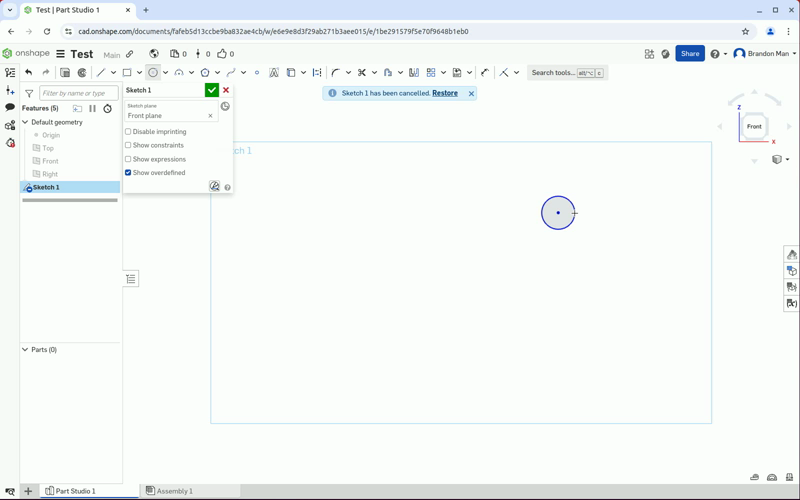
mouse_move(558, 212)
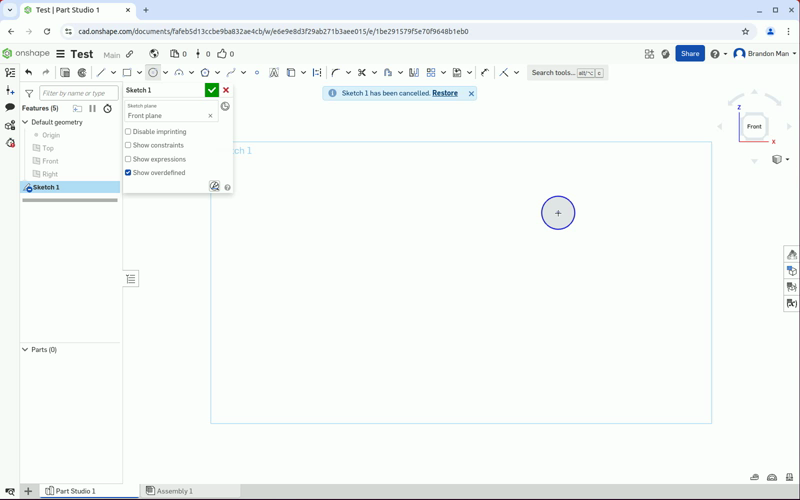
click(558, 212)
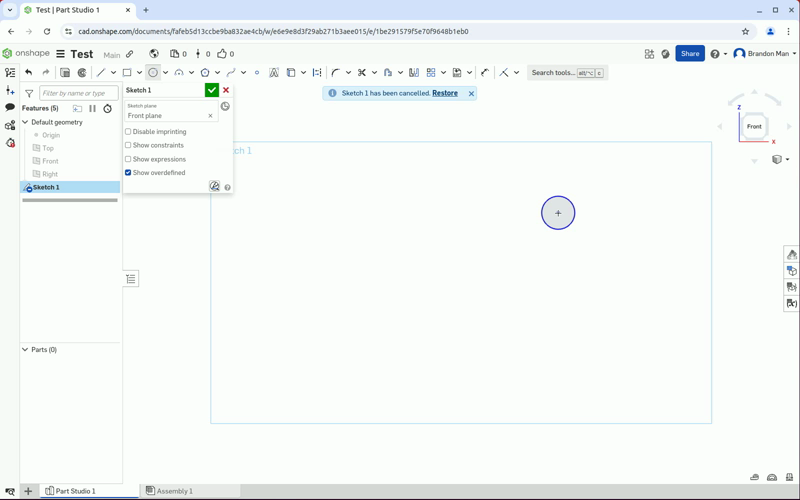
key_up(shift)
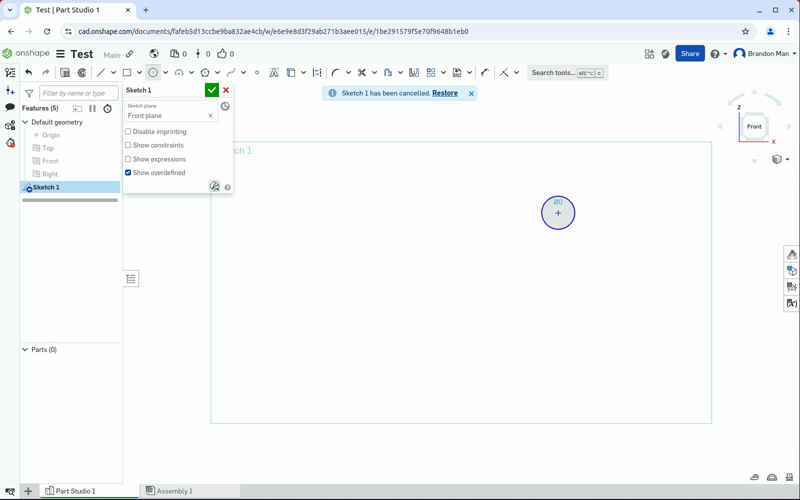
mouse_move(562, 212)
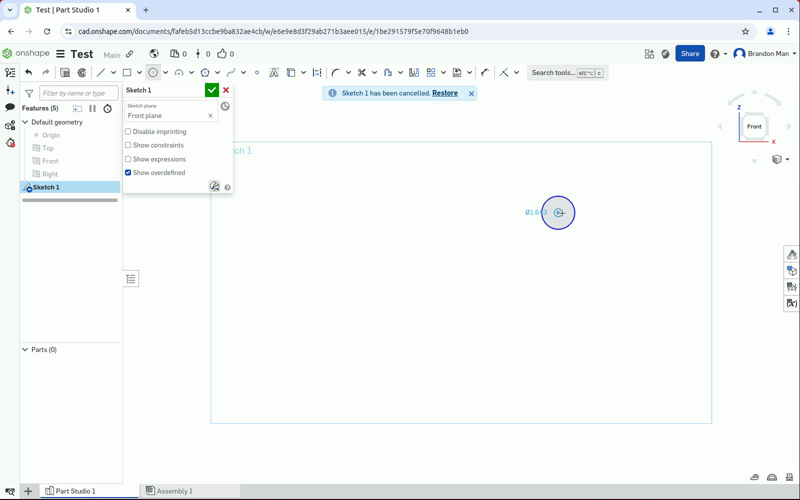
scroll(6)
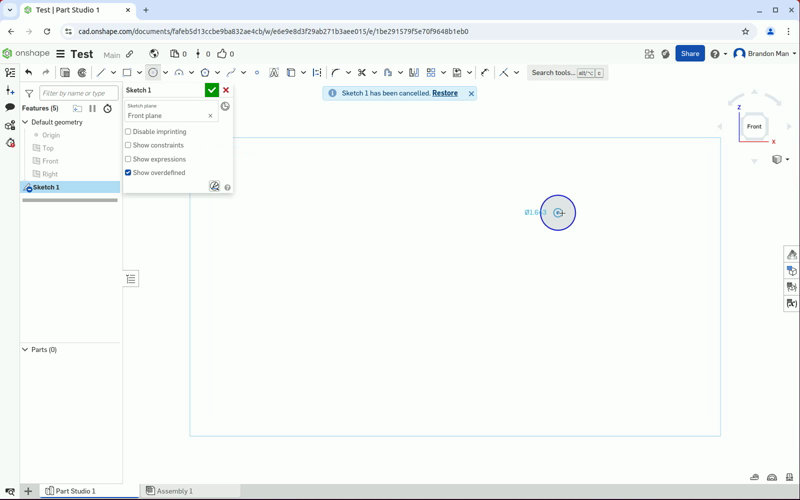
scroll(6)
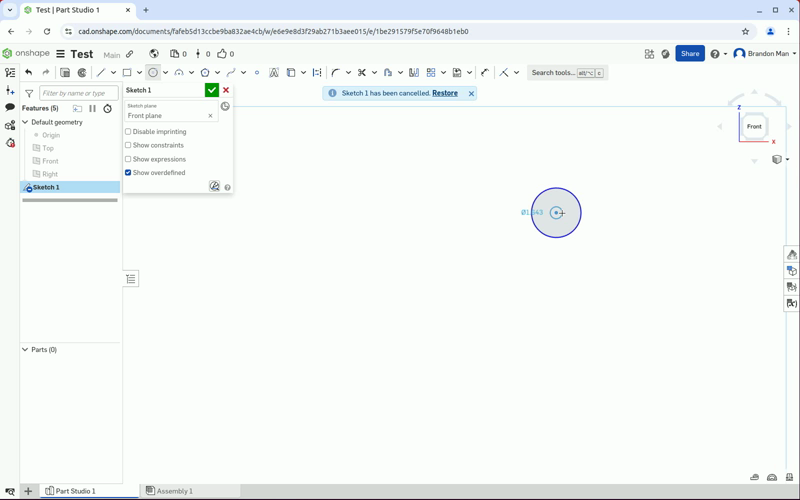
scroll(6)
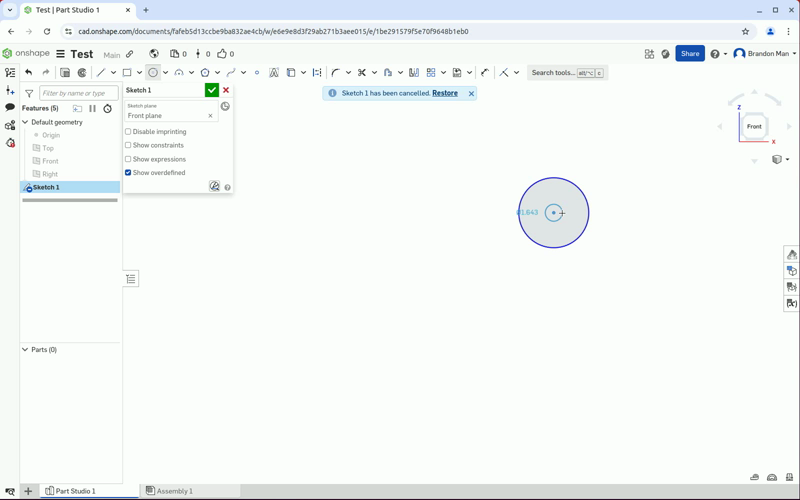
scroll(6)
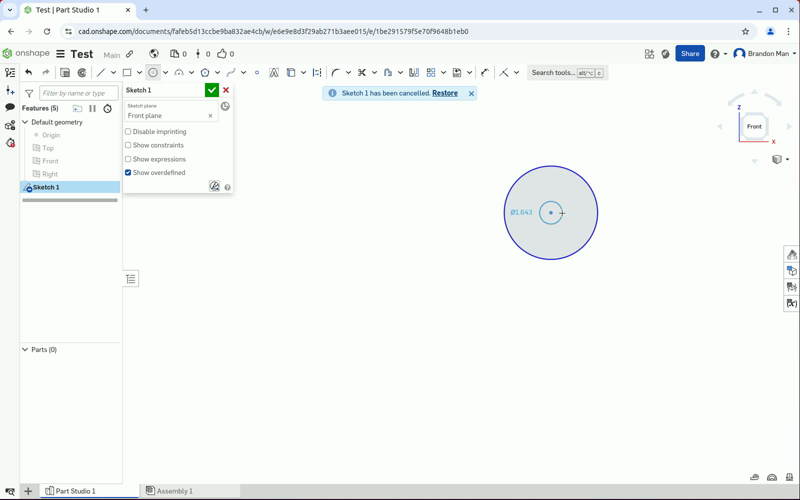
scroll(6)
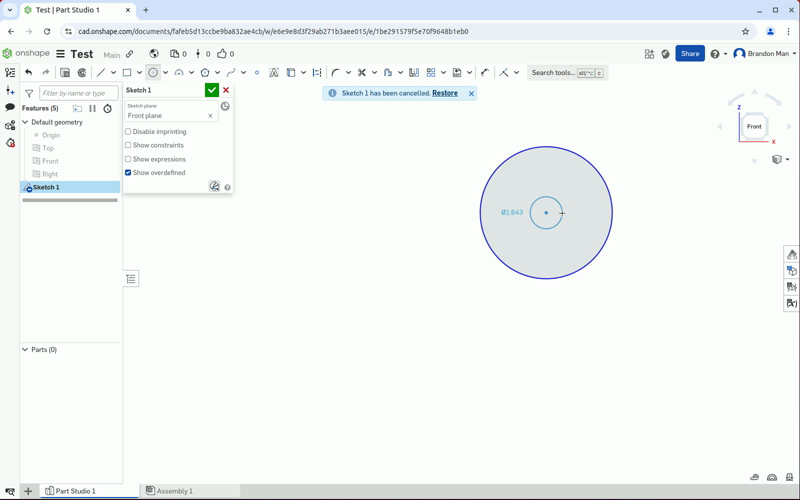
scroll(6)
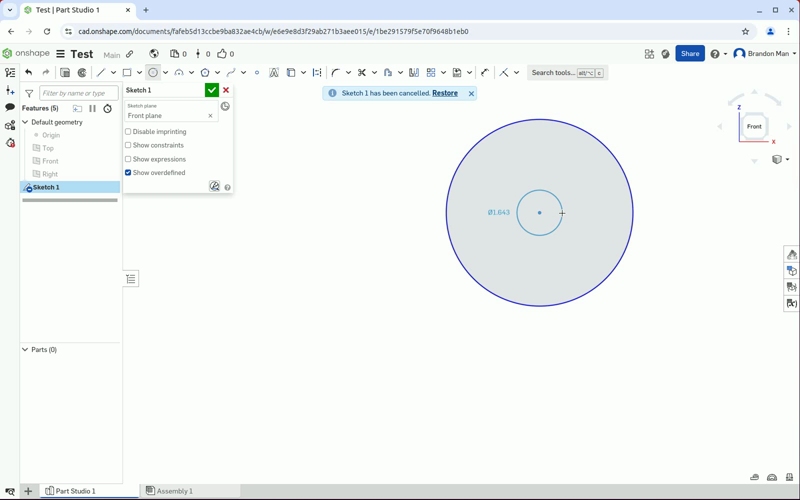
scroll(6)
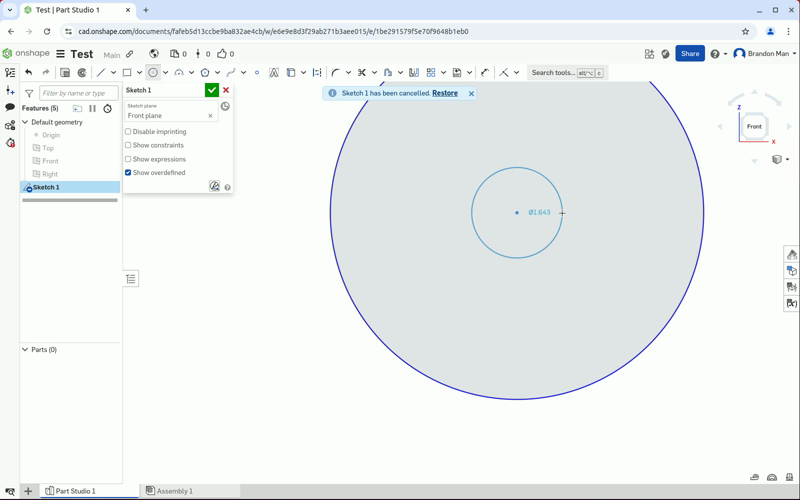
click(562, 212)
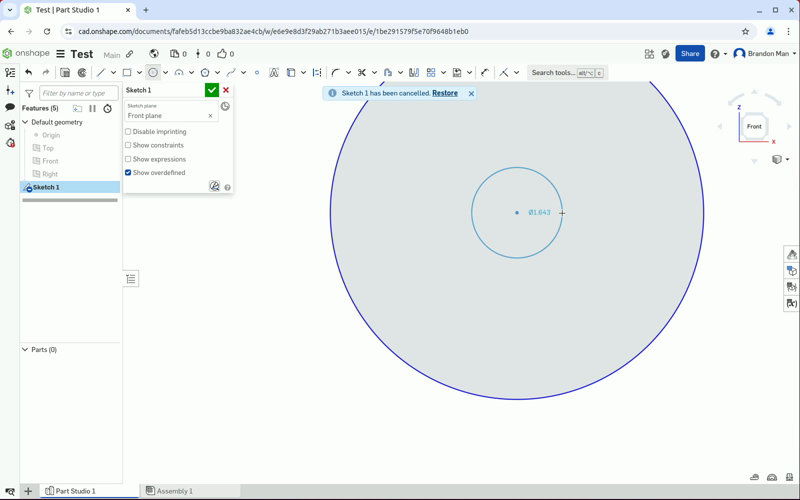
scroll(-6)
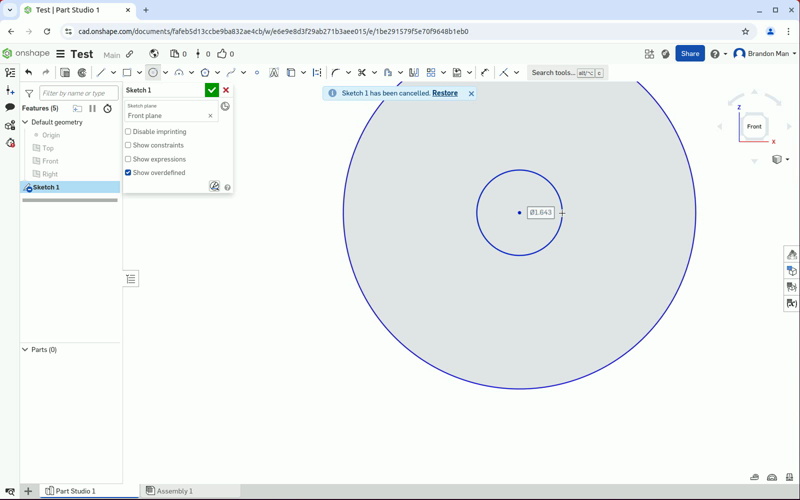
scroll(-6)
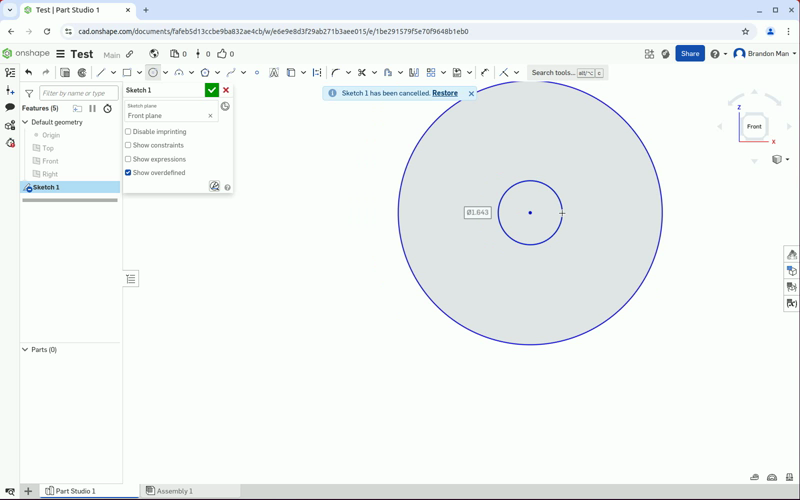
scroll(-6)
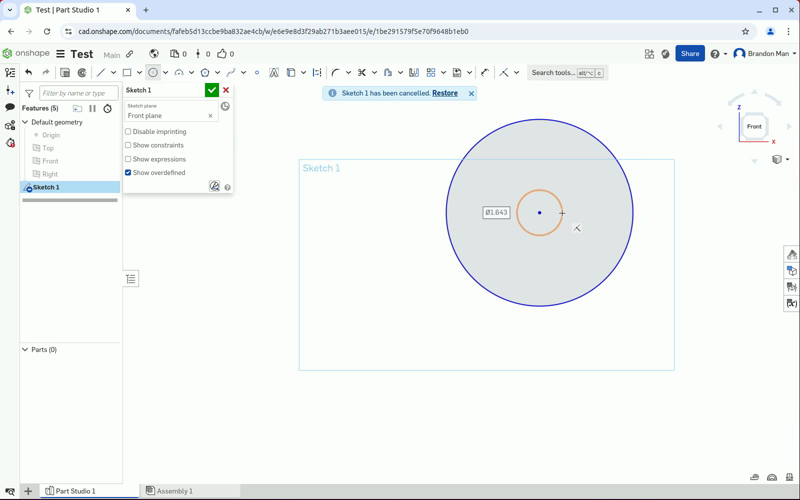
scroll(-6)
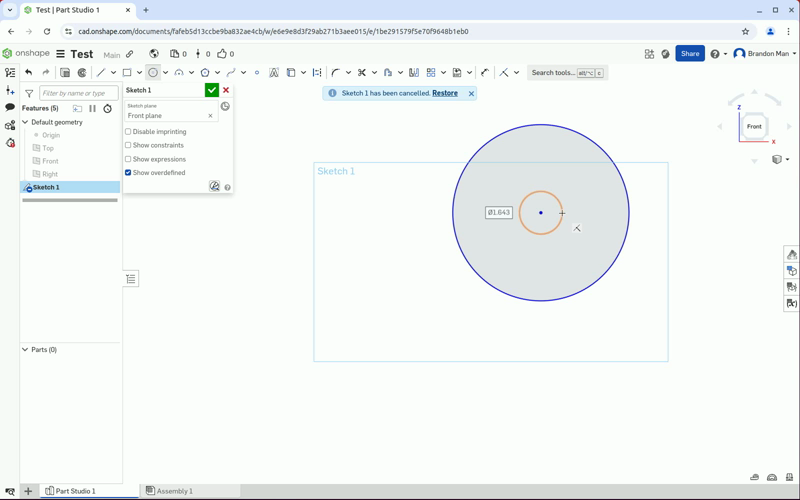
scroll(-6)
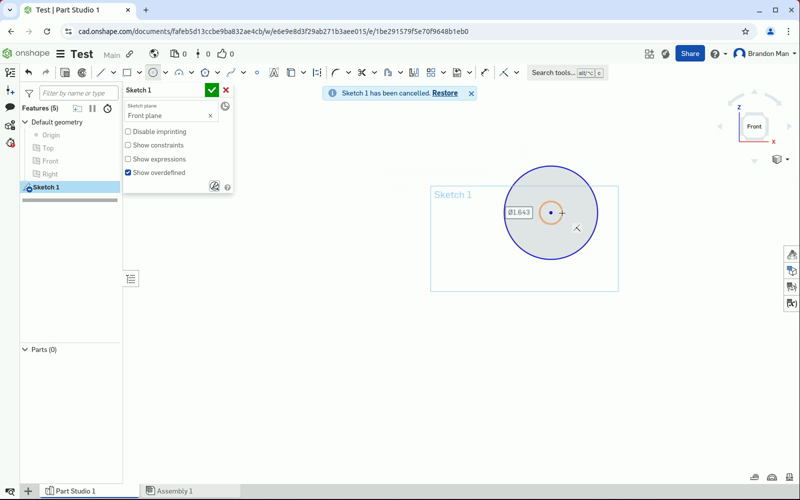
scroll(-6)
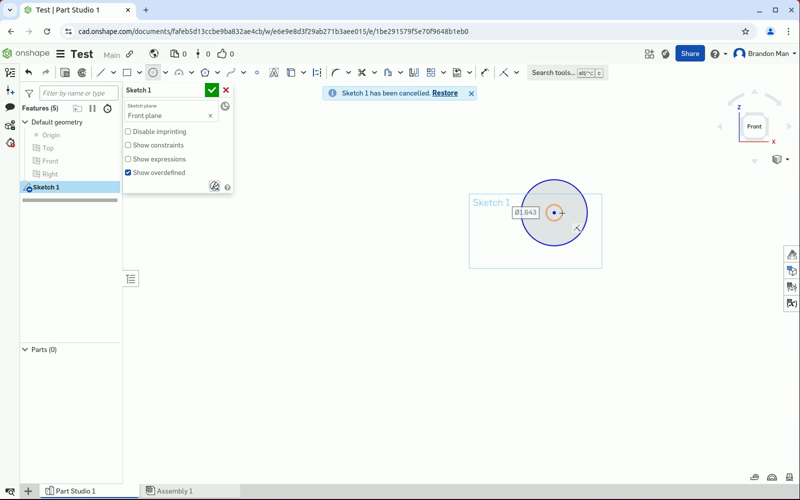
scroll(-6)
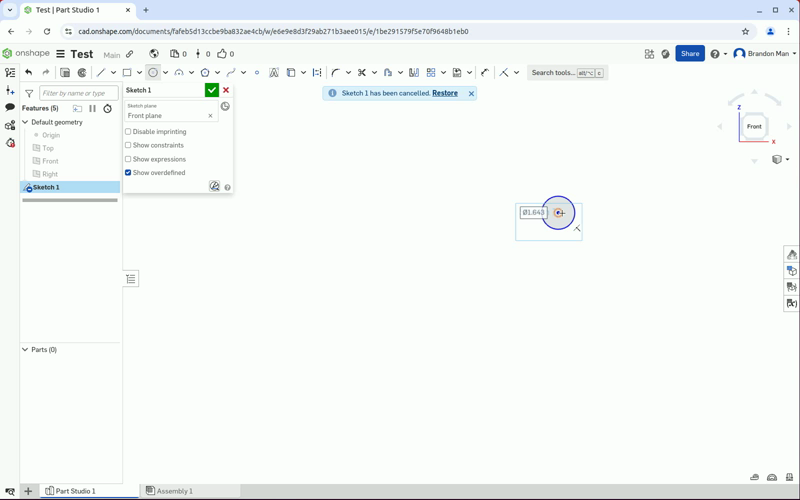
key(esc)
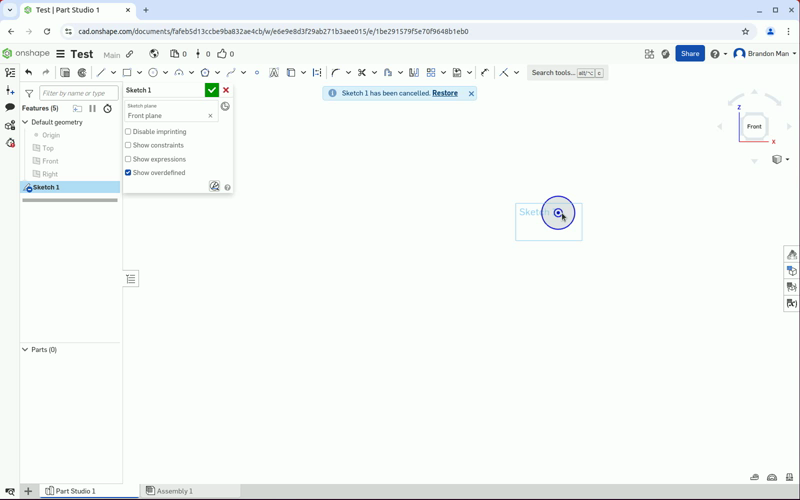
mouse_move(544, 211)
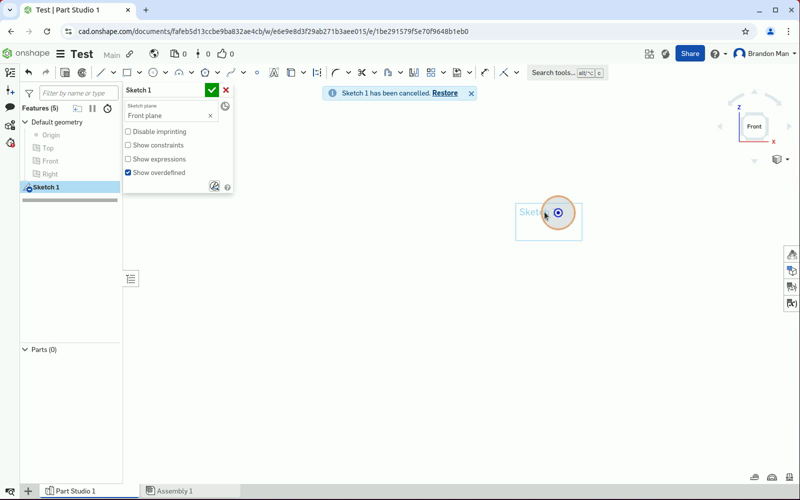
scroll(6)
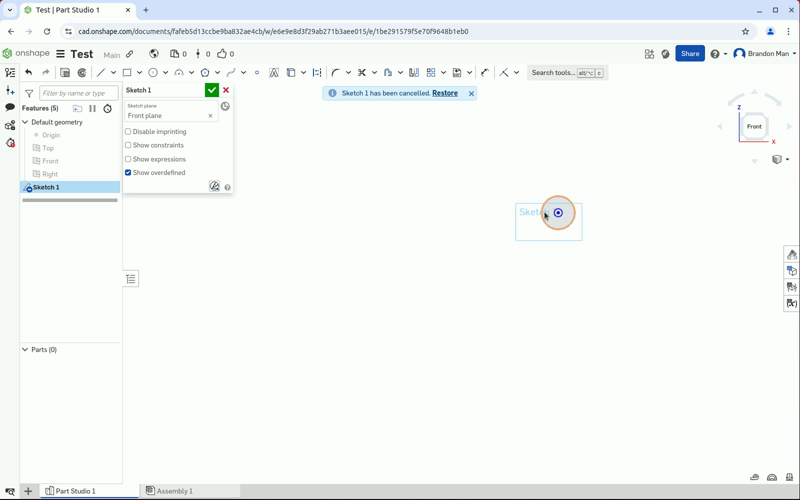
scroll(6)
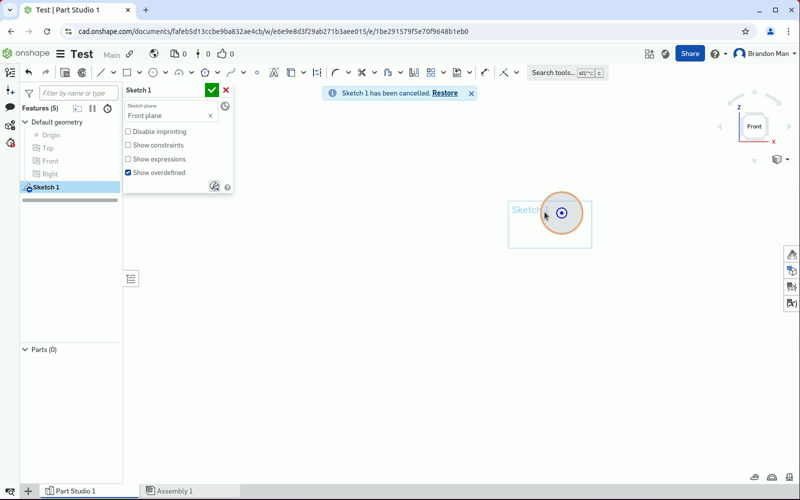
scroll(6)
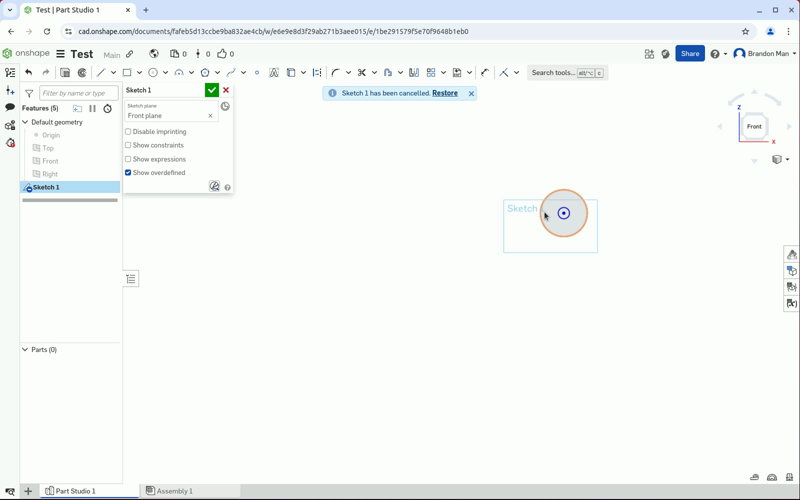
scroll(6)
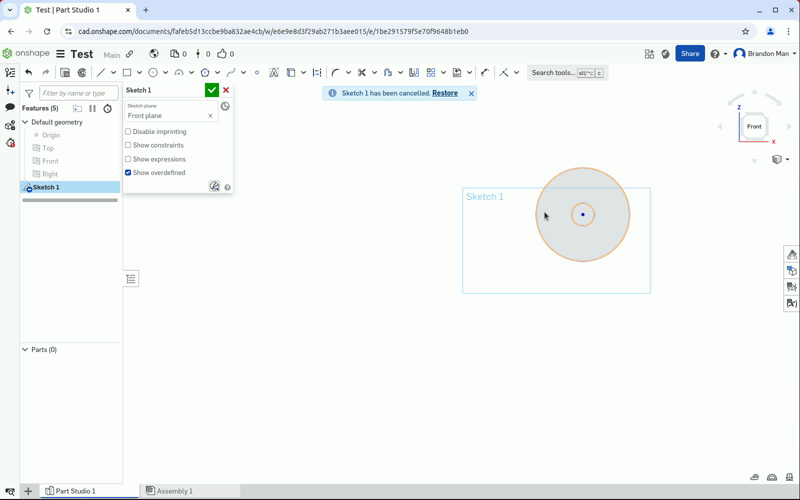
scroll(6)
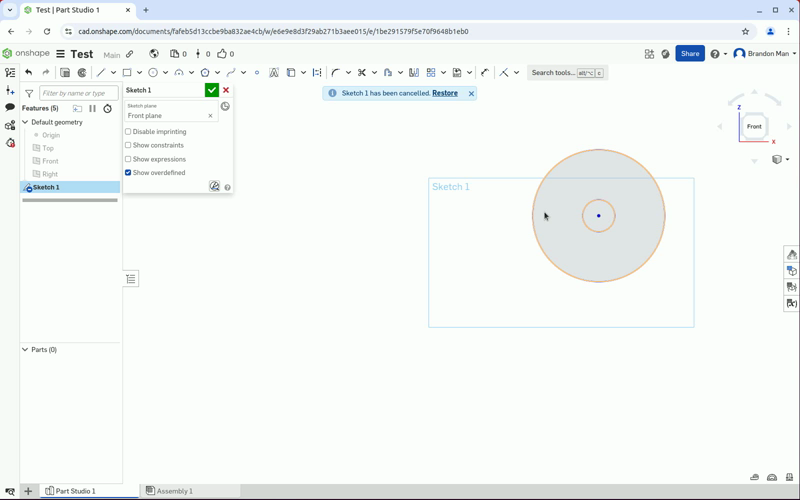
scroll(6)
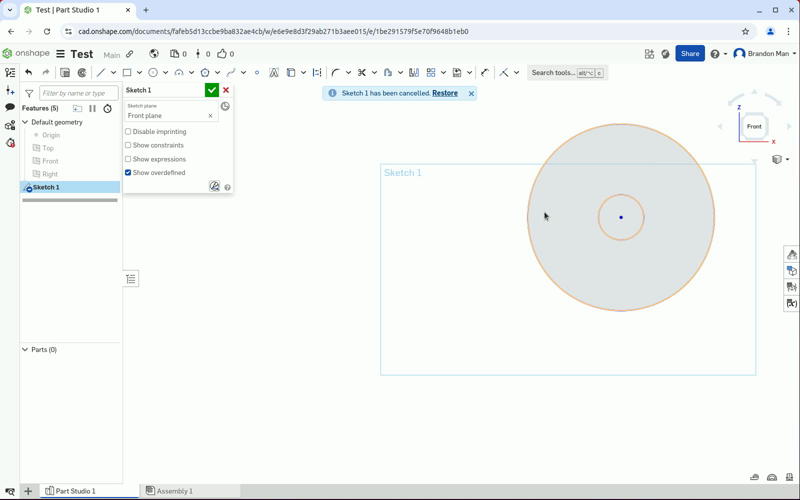
scroll(6)
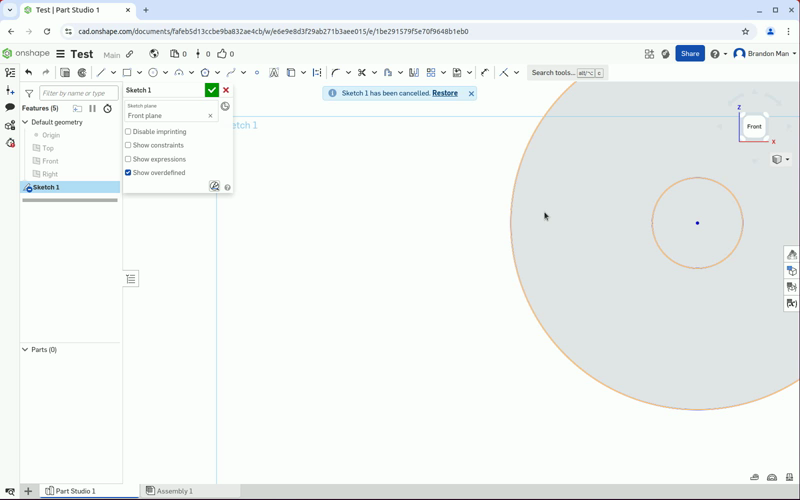
click(544, 211)
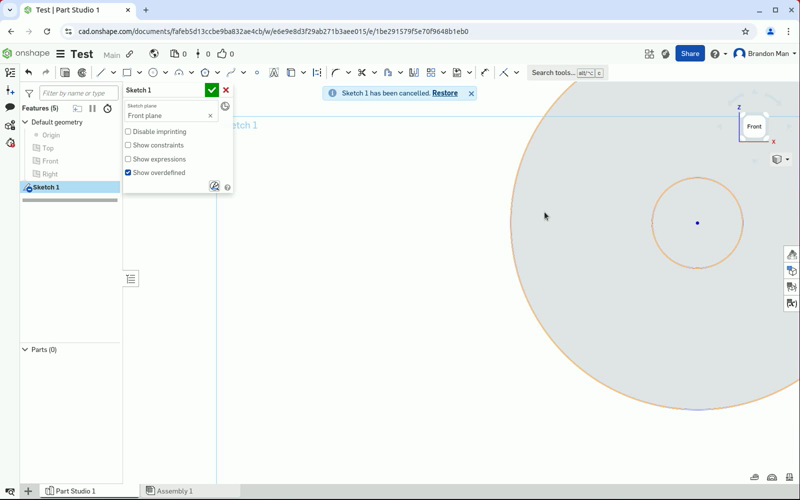
scroll(-6)
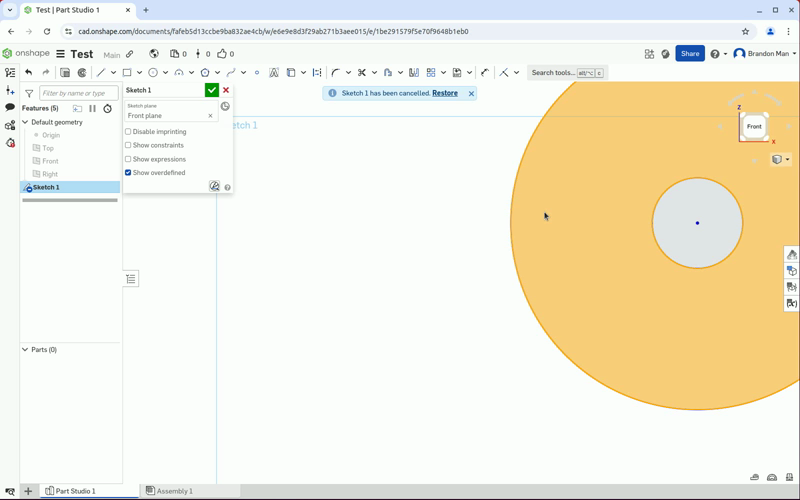
scroll(-6)
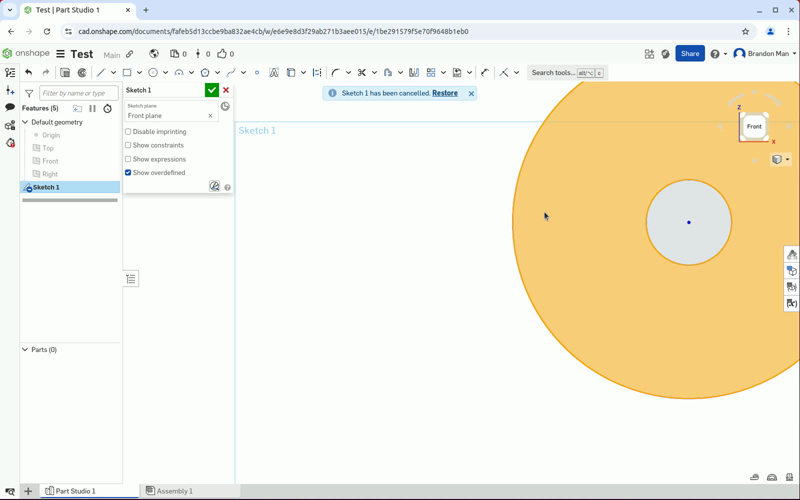
scroll(-6)
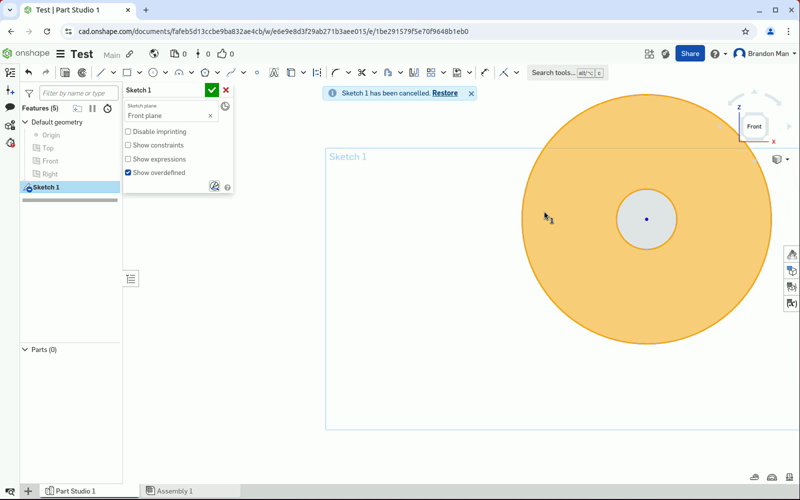
scroll(-6)
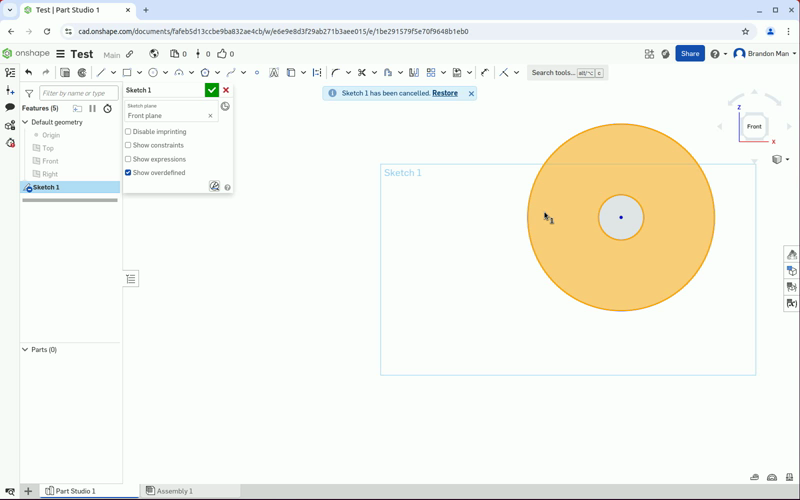
scroll(-6)
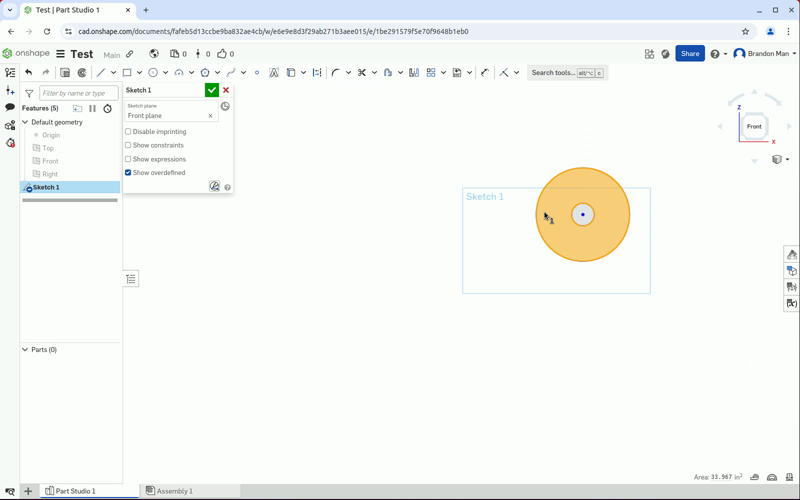
scroll(-6)
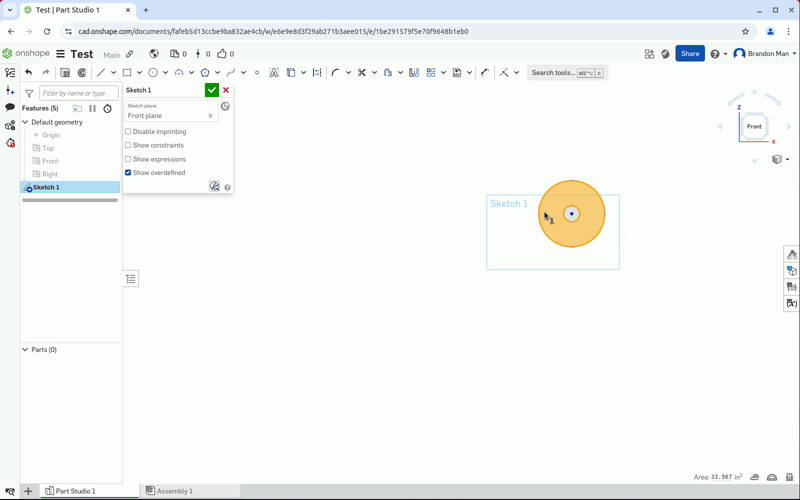
scroll(-6)
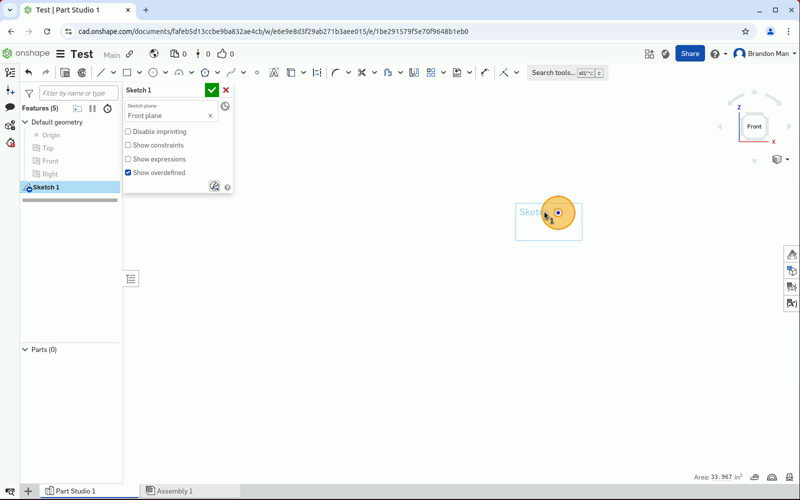
mouse_move(73, 352)
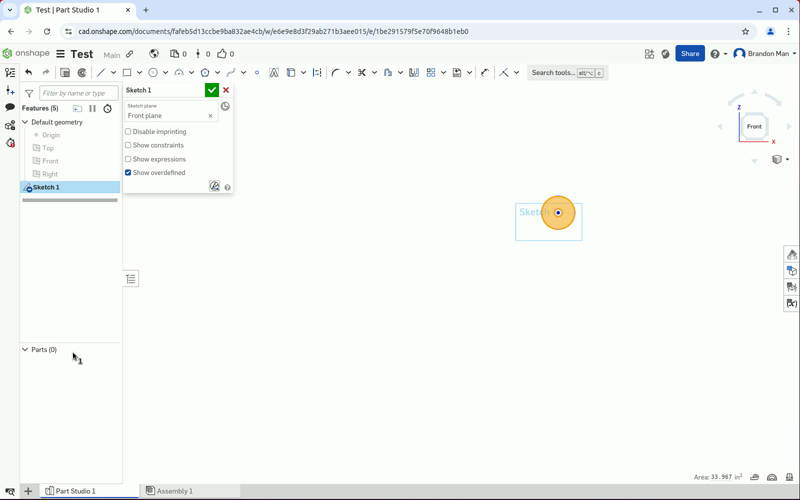
key(shift+y)
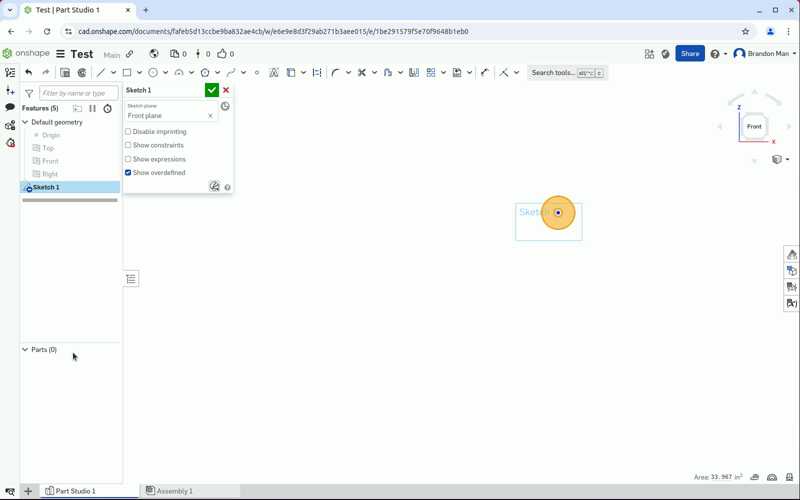
key(shift+e)
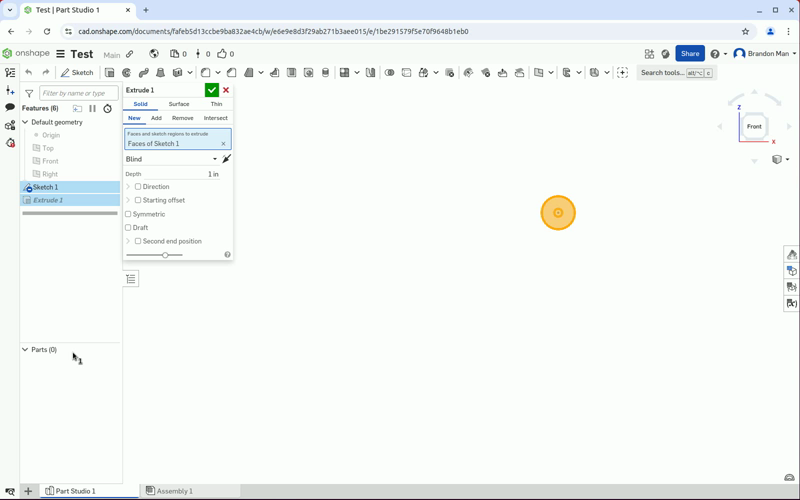
mouse_move(143, 106)
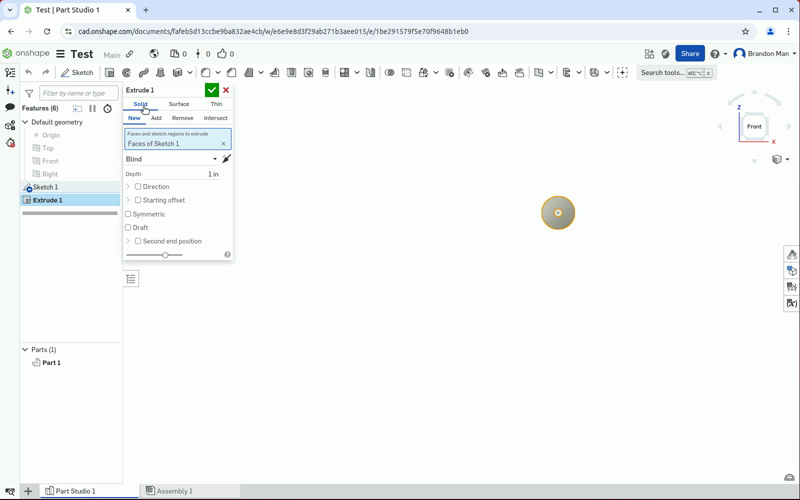
click(143, 106)
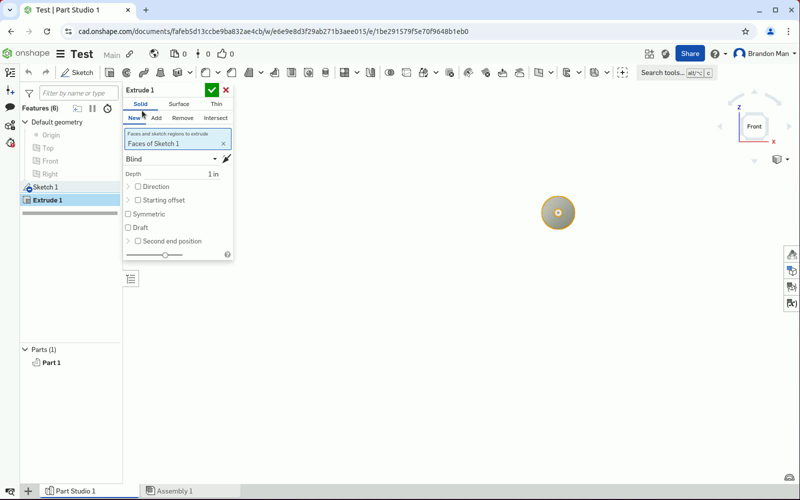
mouse_move(137, 120)
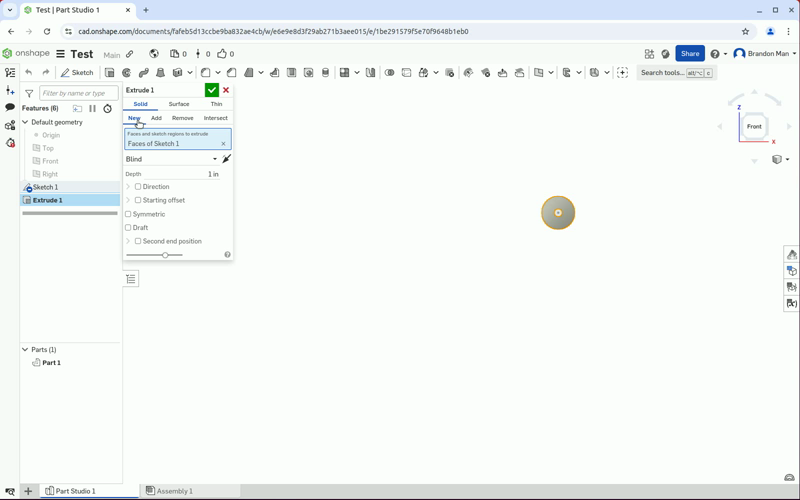
click(137, 120)
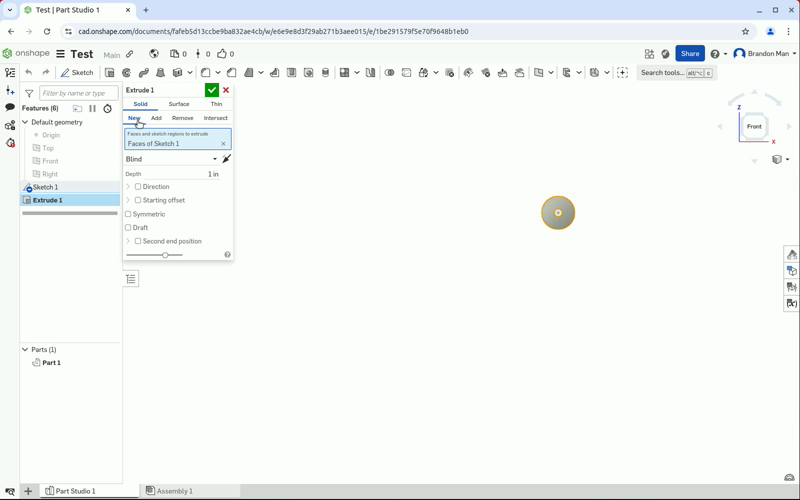
key(tab, 4)
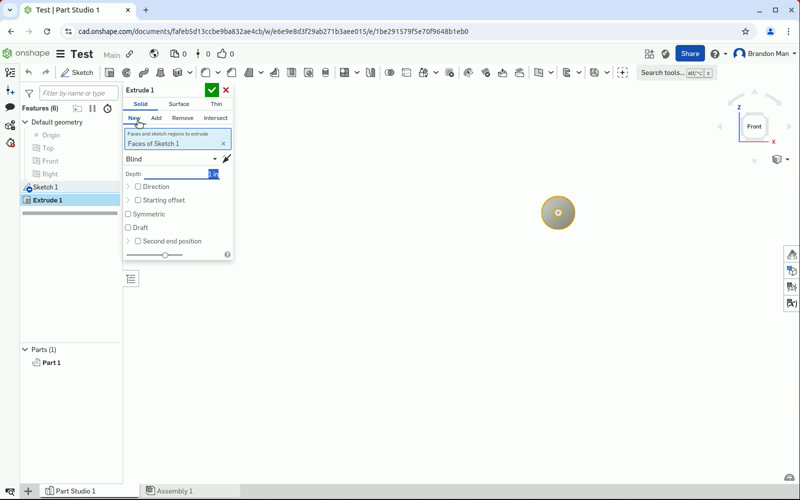
text(3.611)
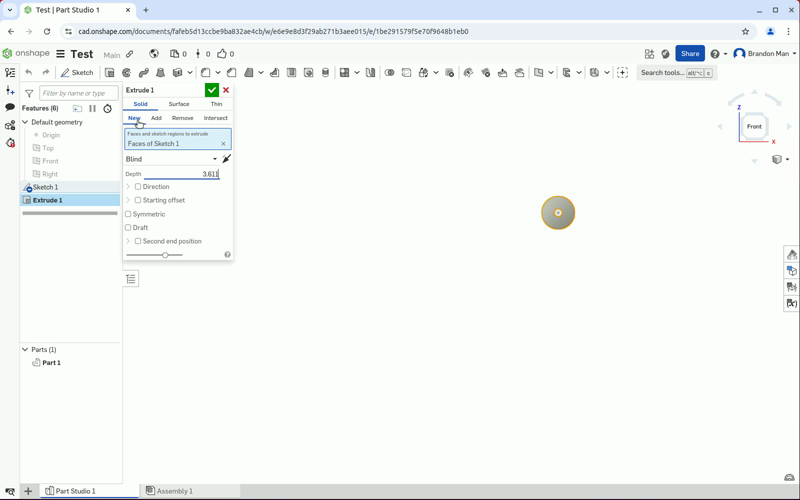
key(enter)
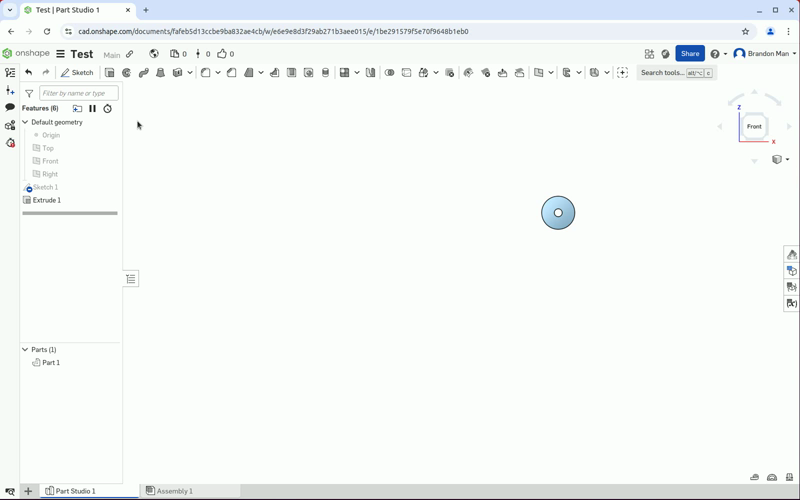
key(shift+h)
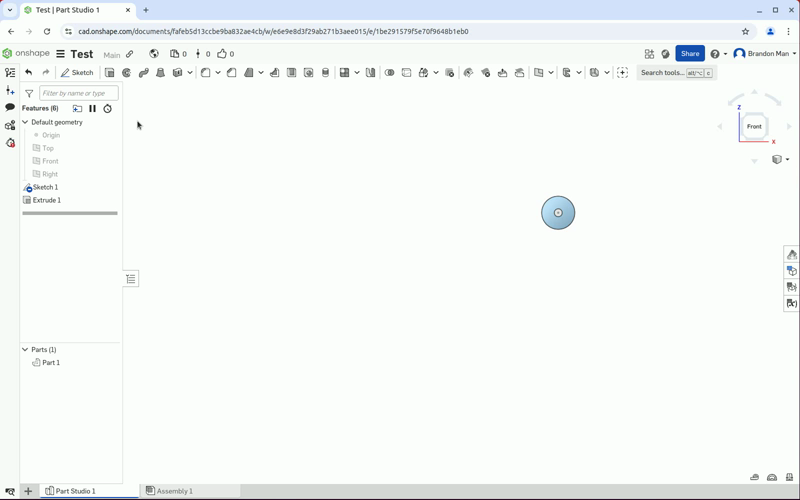
key(shift+h)
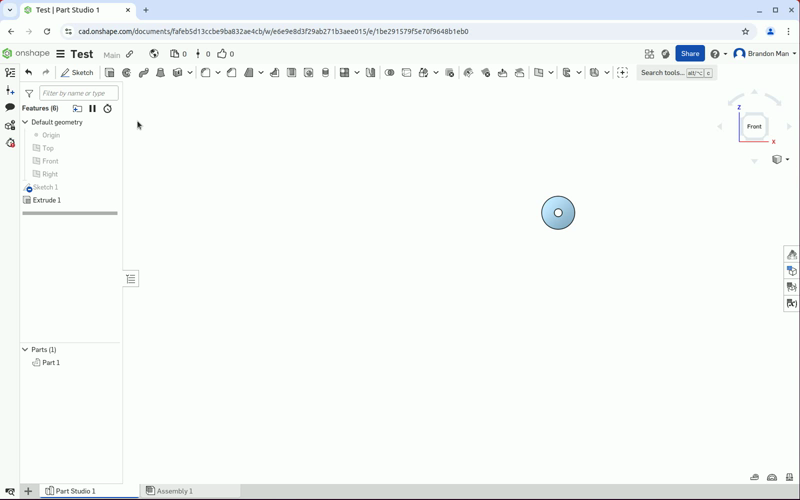
mouse_move(73, 189)
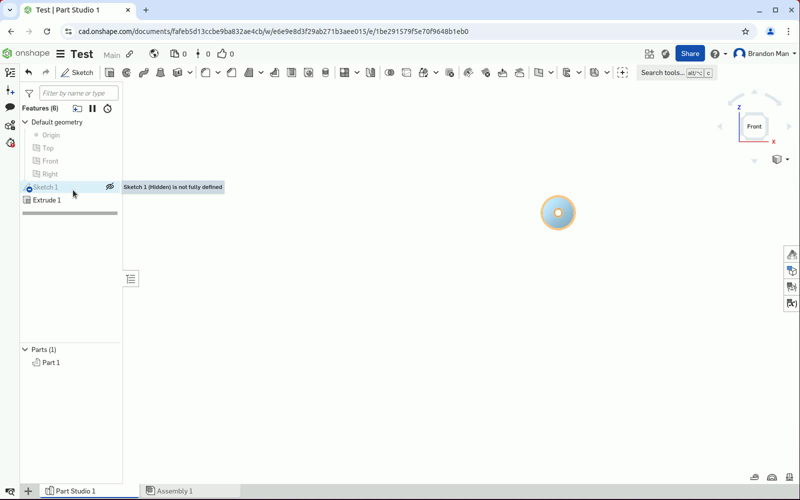
click(73, 189)
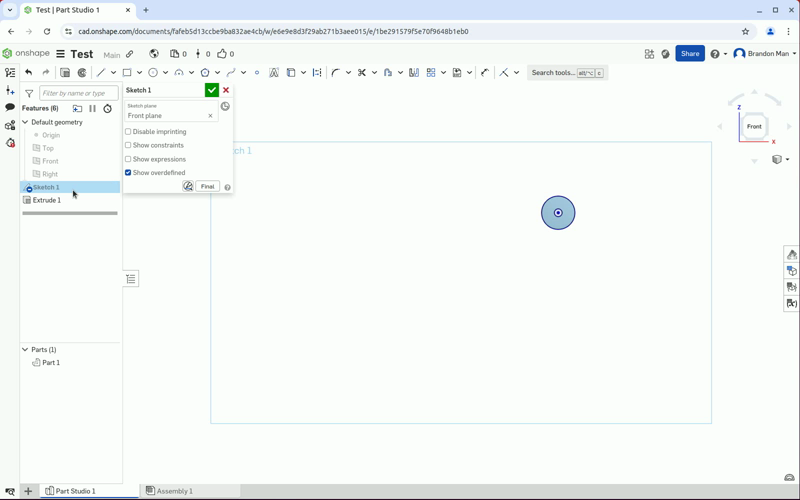
mouse_move(229, 92)
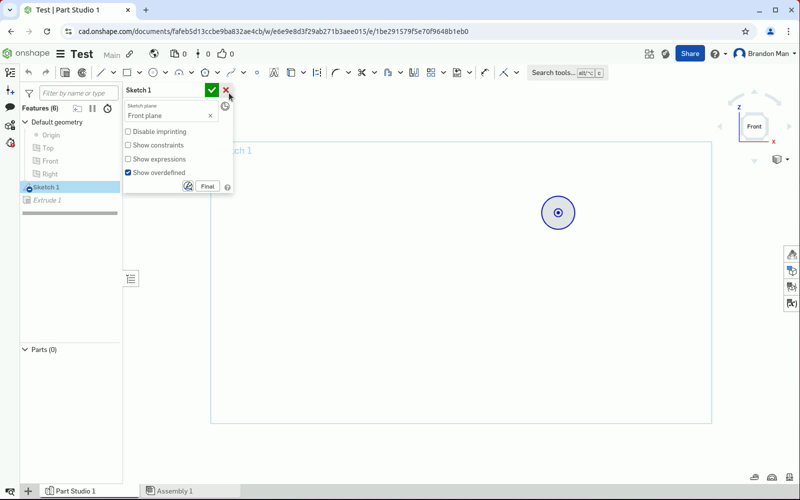
click(229, 92)
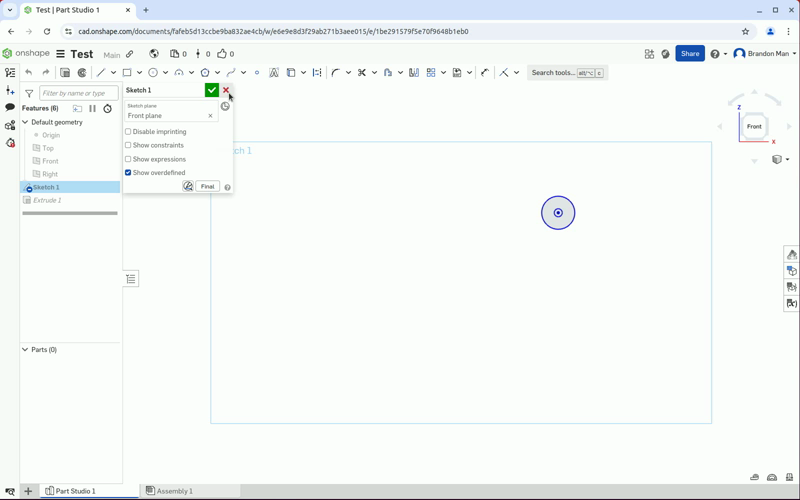
key(shift+s)
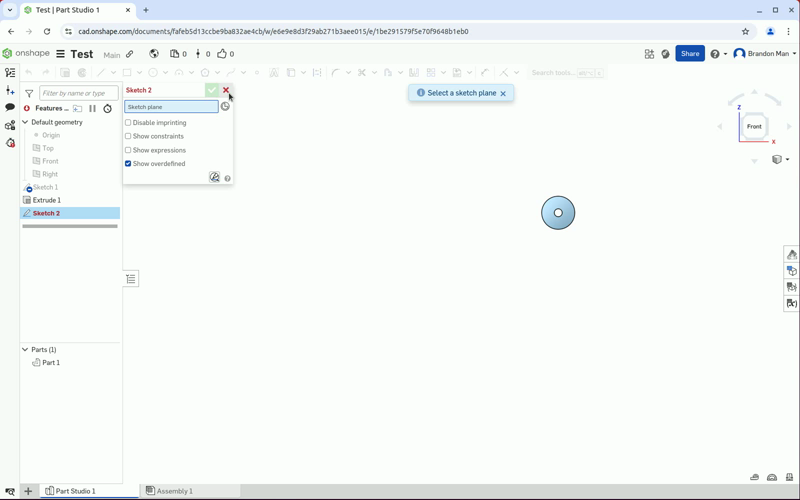
mouse_move(73, 163)
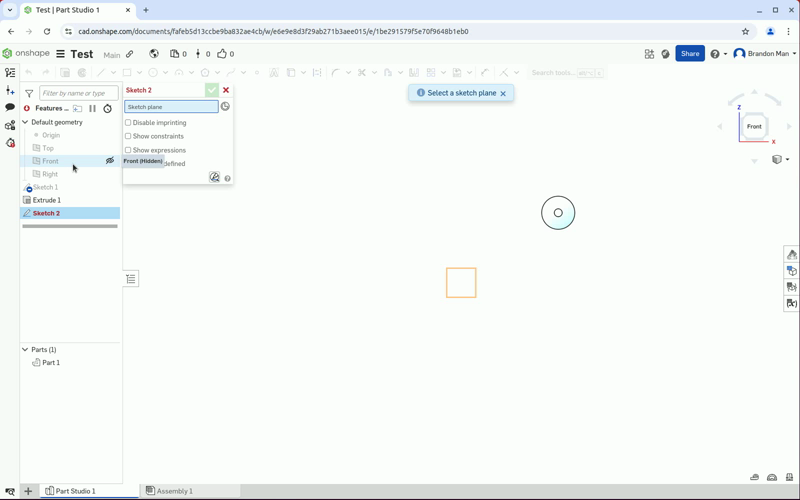
click(73, 163)
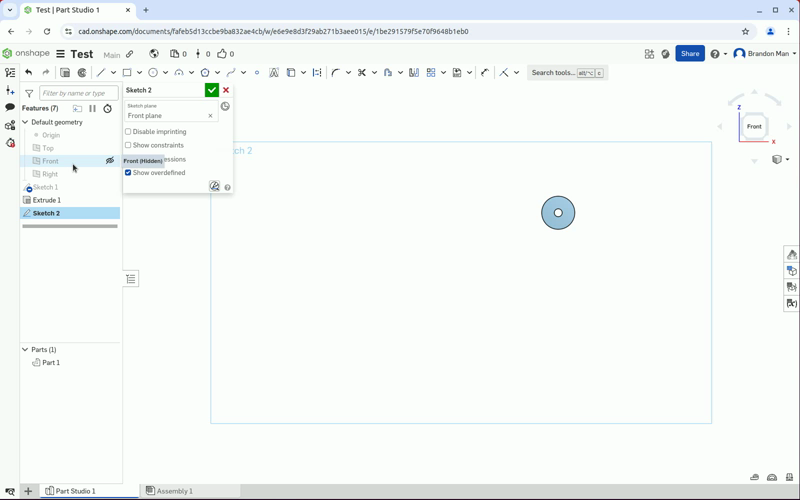
mouse_move(73, 352)
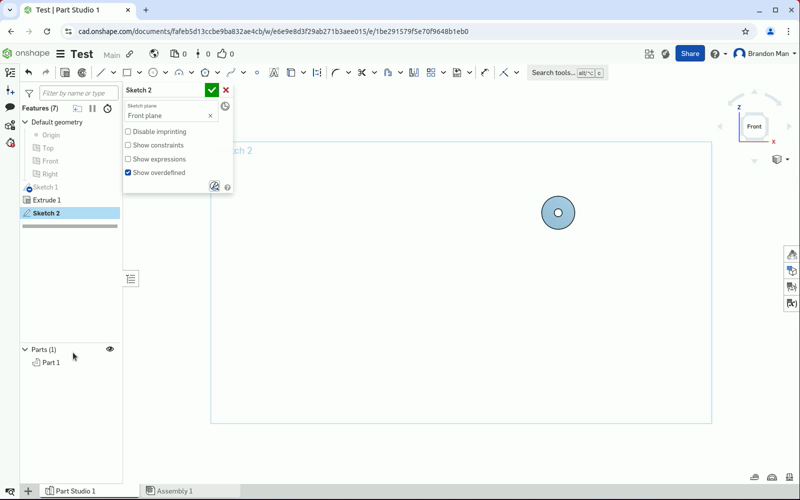
key(y)
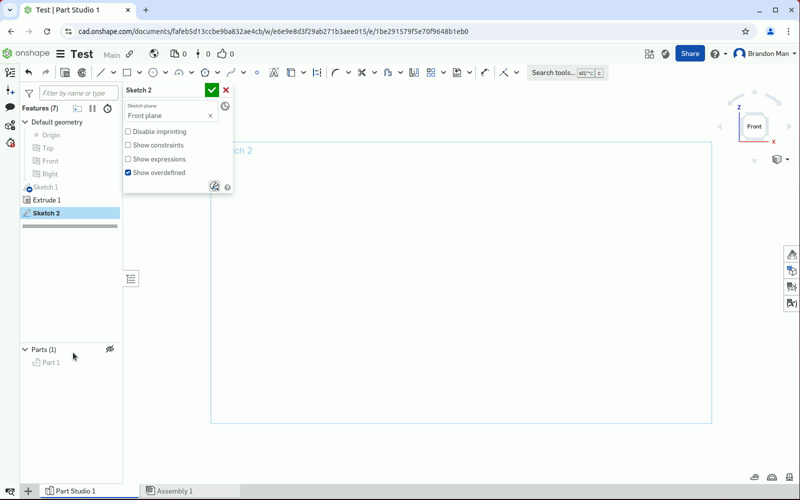
key(c)
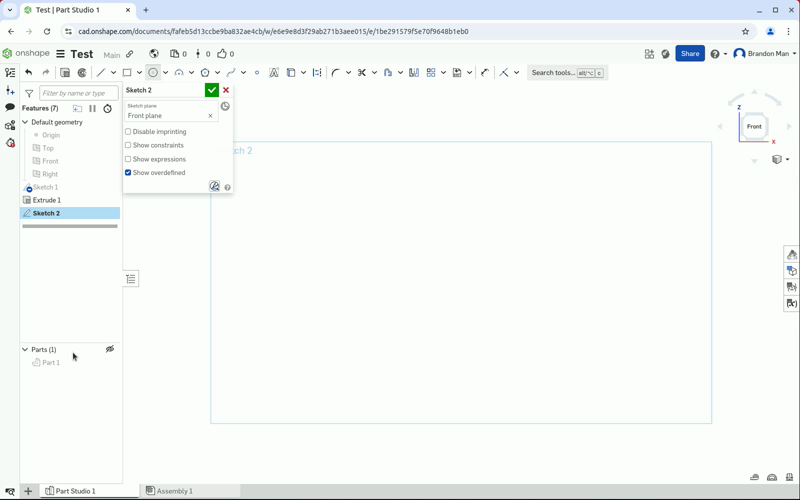
key_down(shift)
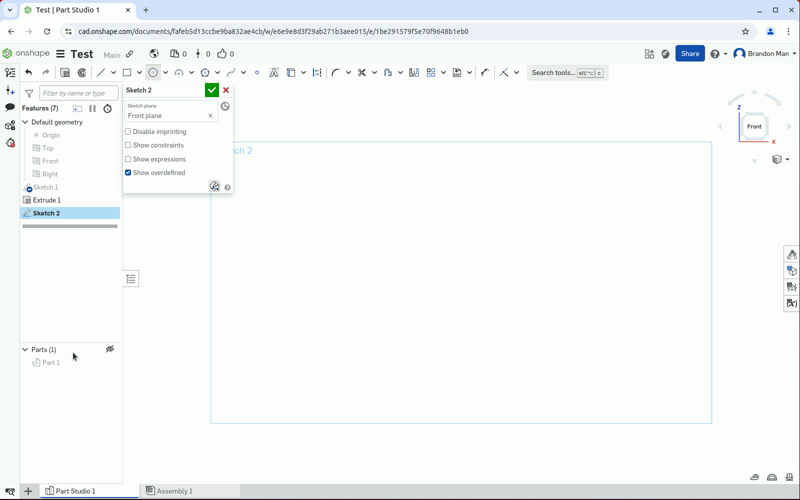
mouse_move(558, 212)
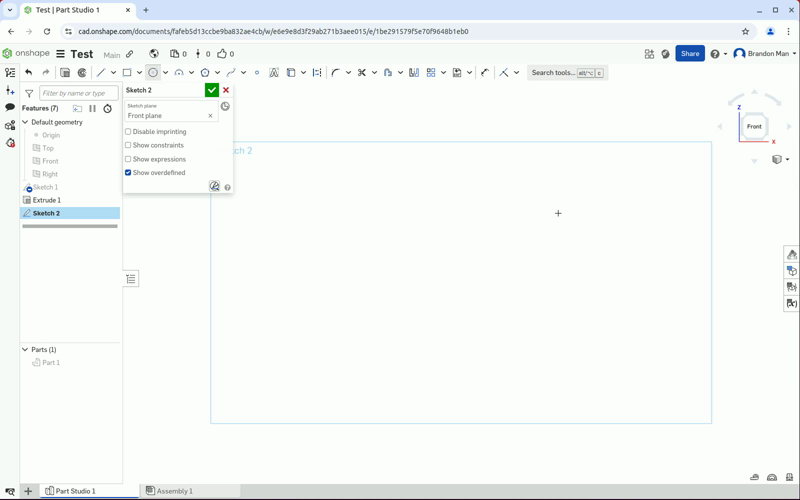
click(558, 212)
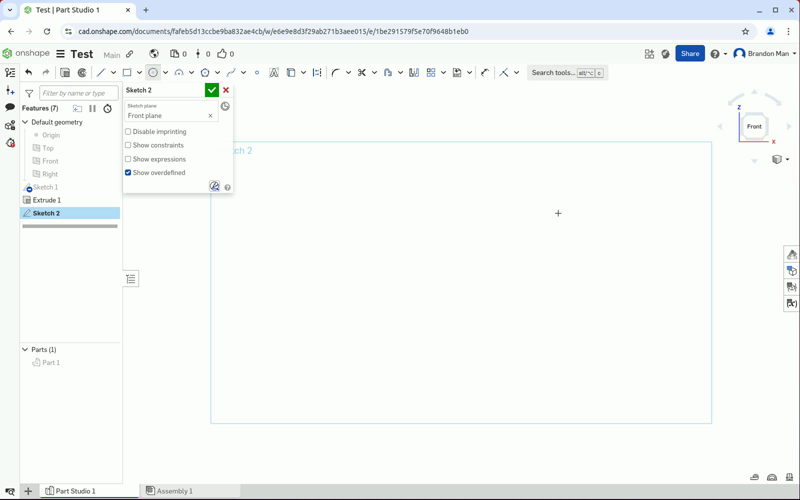
key_up(shift)
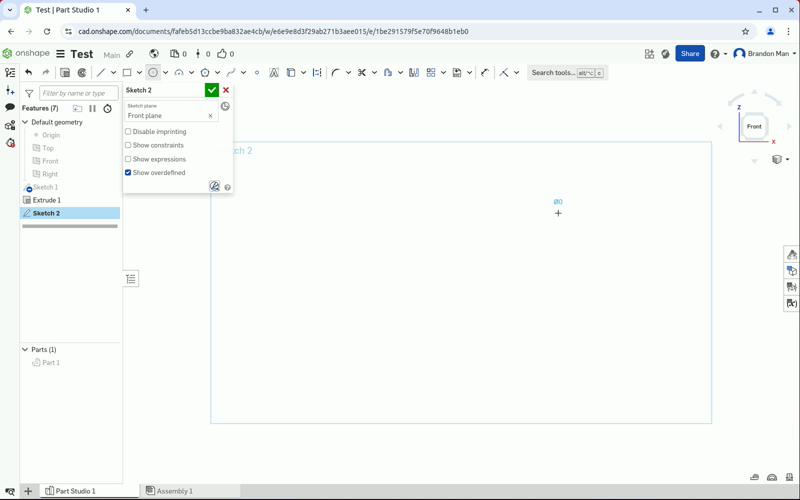
mouse_move(574, 212)
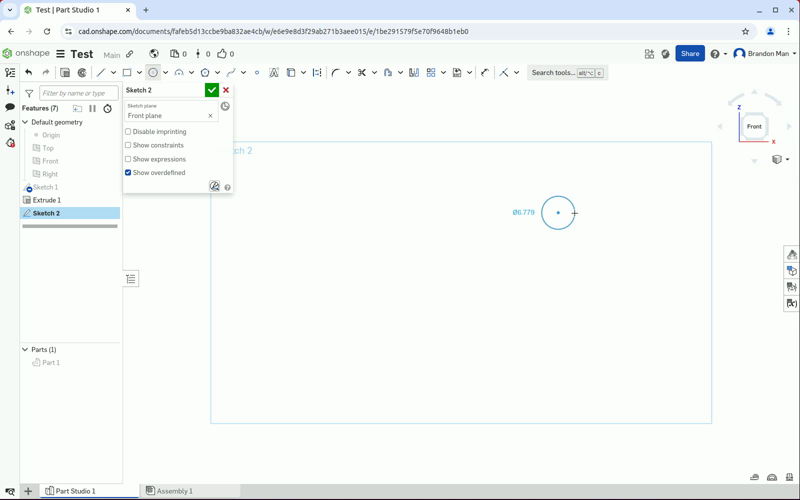
click(574, 212)
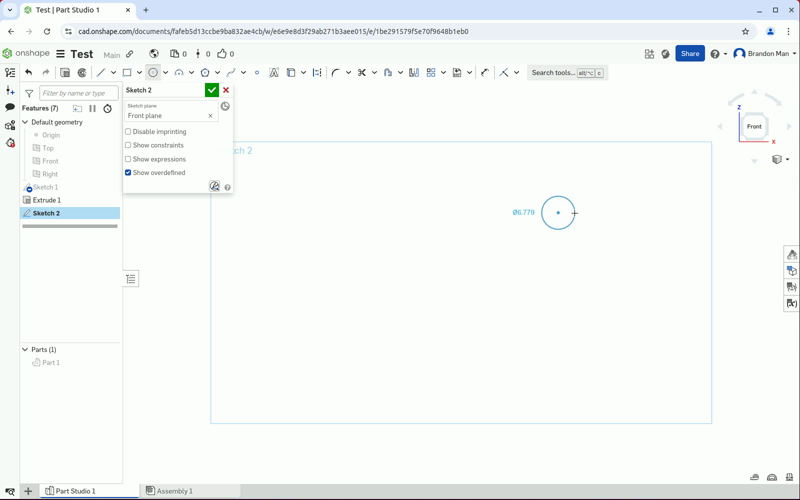
key(esc)
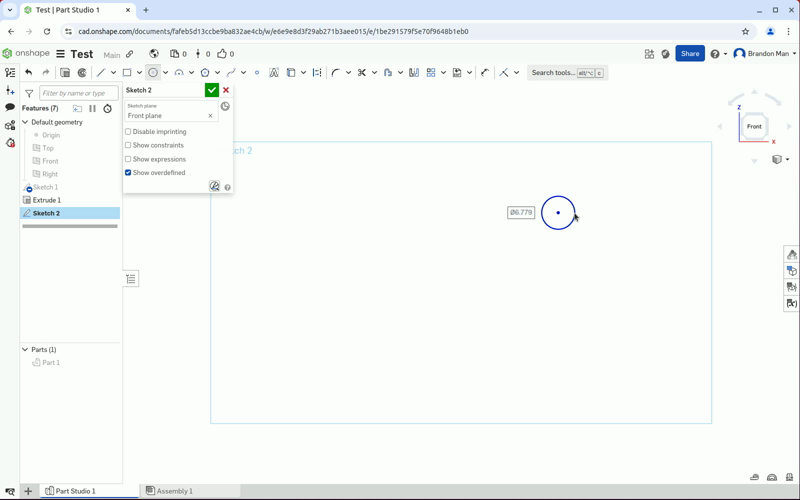
key(c)
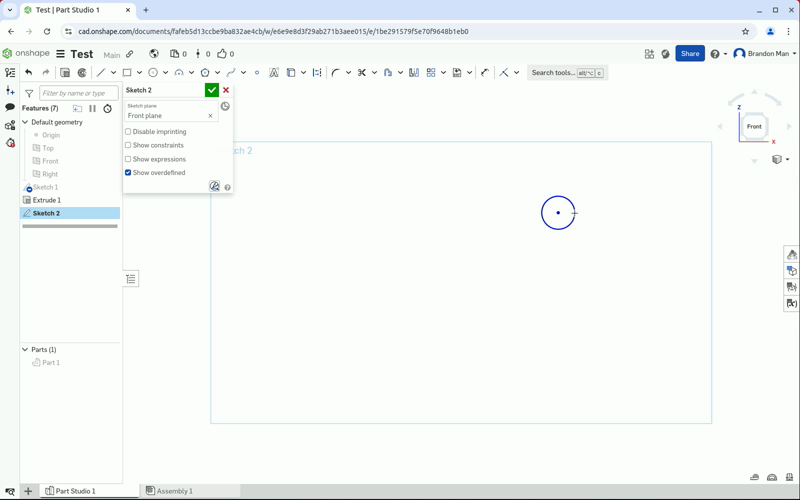
key_down(shift)
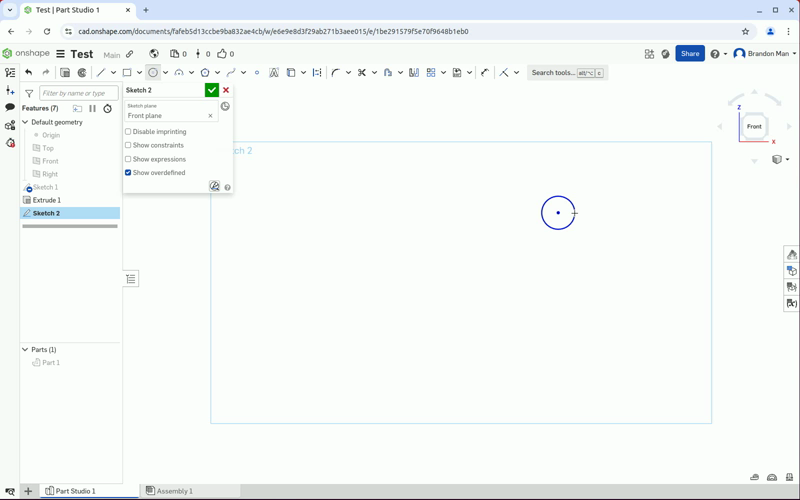
mouse_move(558, 212)
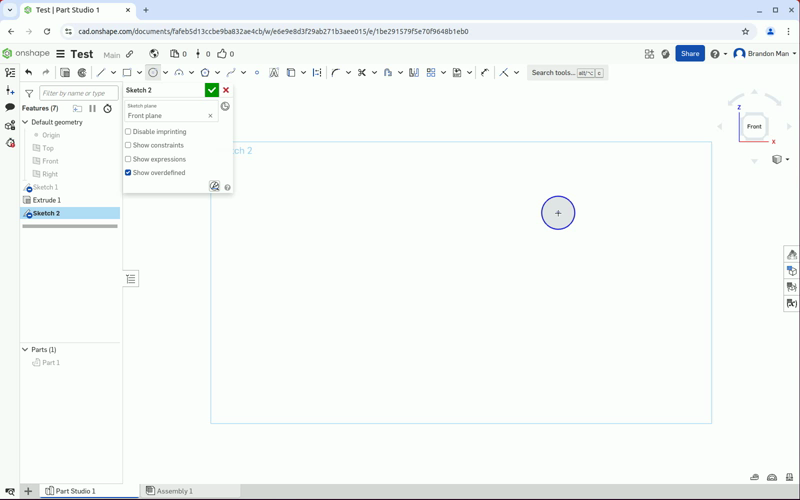
click(558, 212)
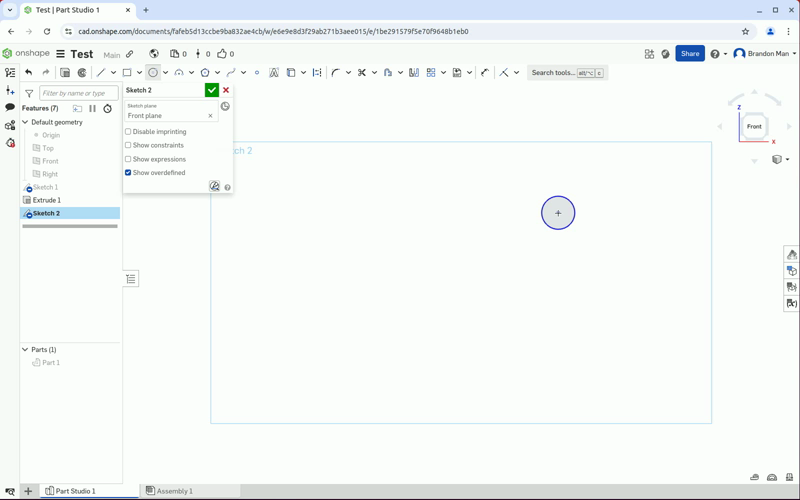
key_up(shift)
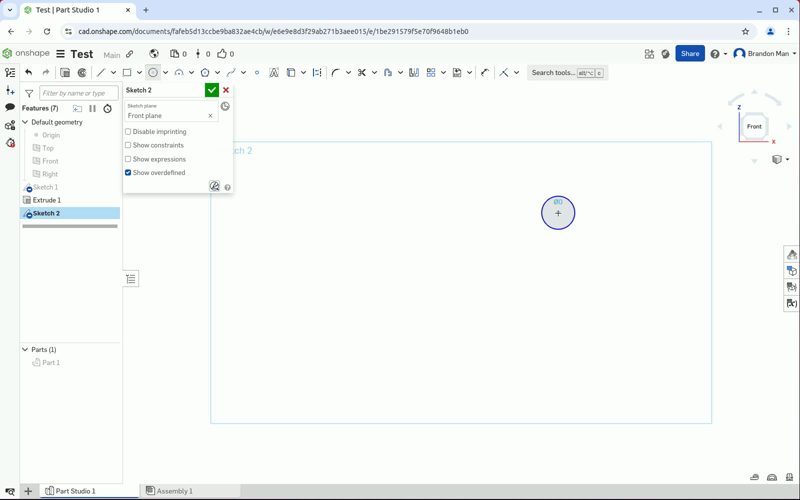
mouse_move(562, 212)
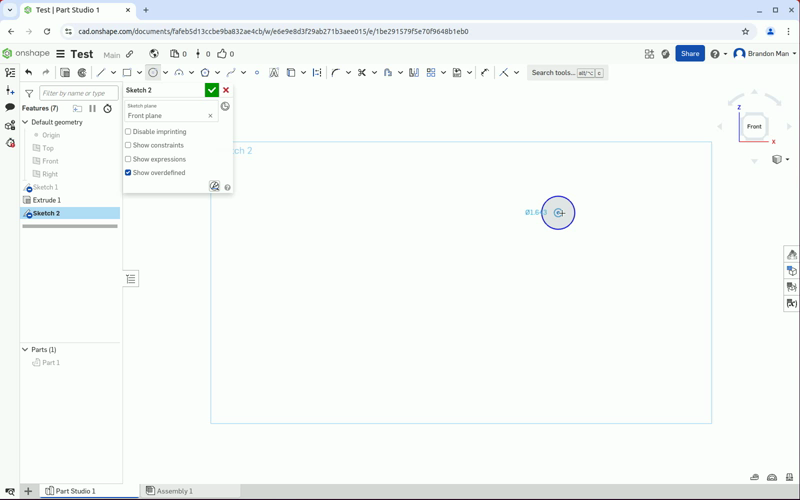
scroll(6)
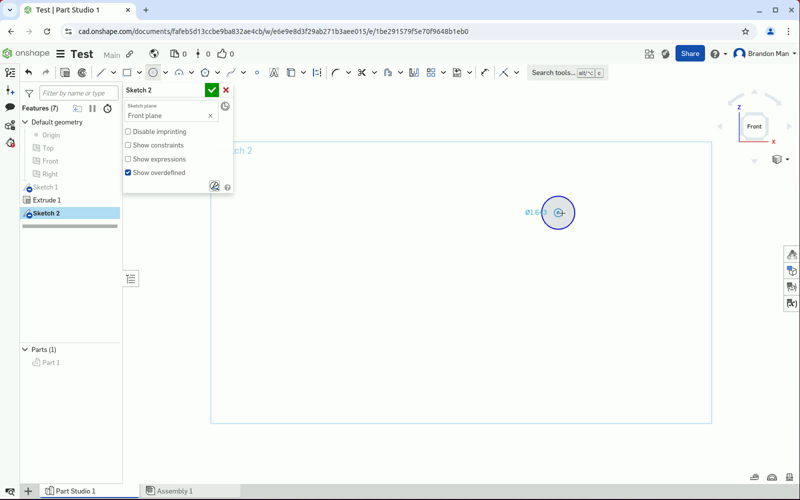
scroll(6)
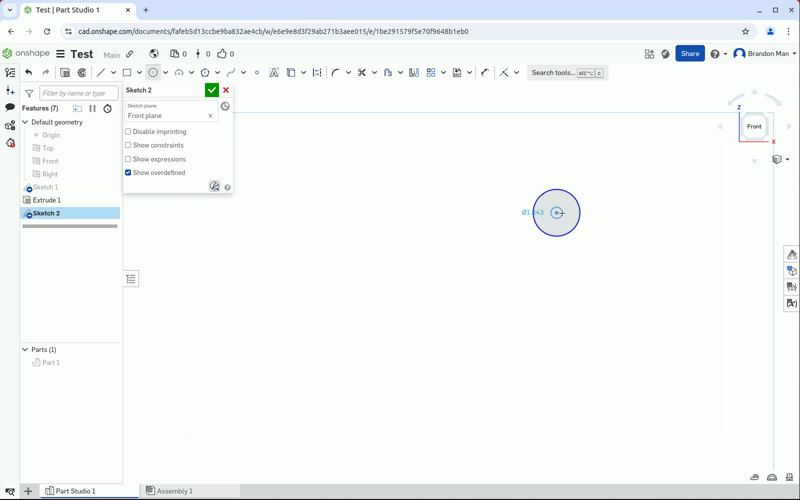
scroll(6)
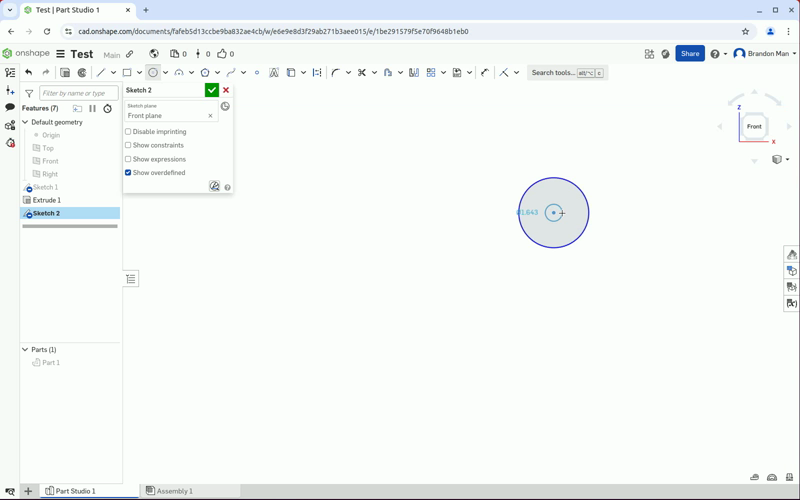
scroll(6)
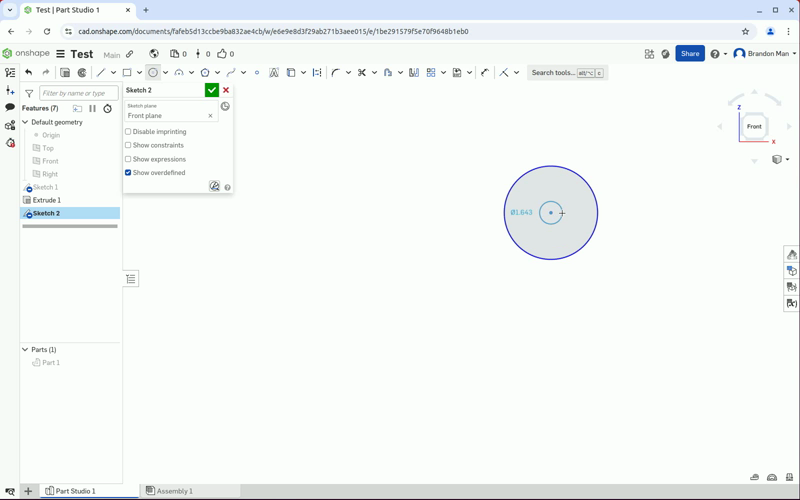
scroll(6)
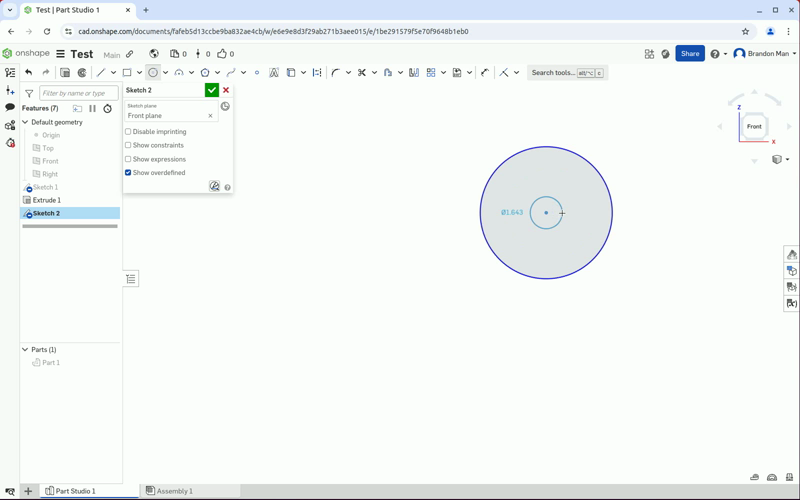
scroll(6)
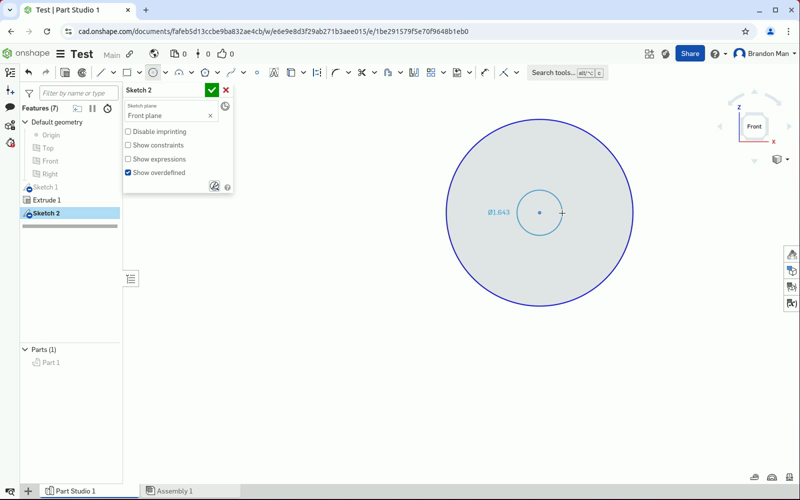
scroll(6)
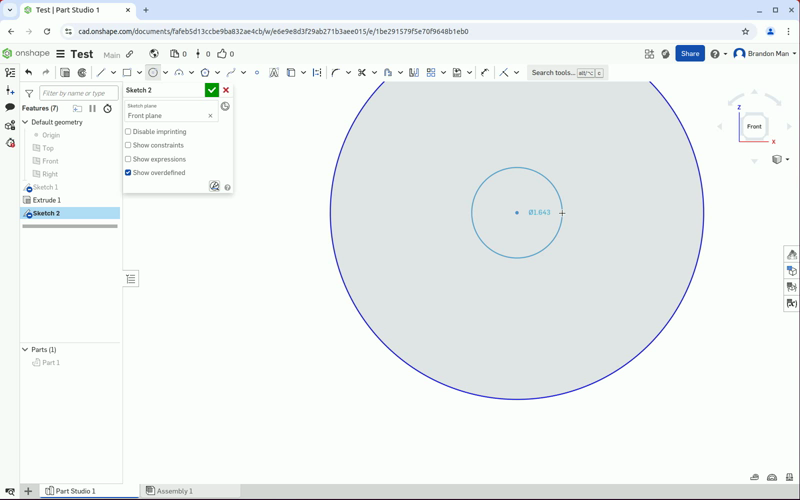
click(562, 212)
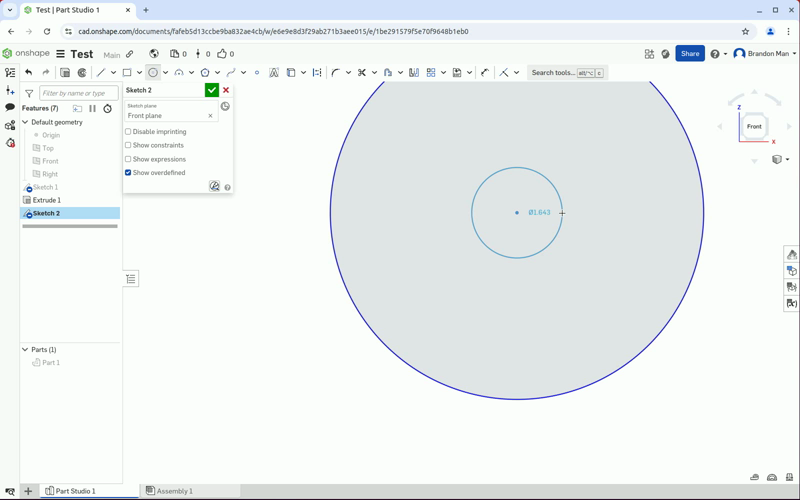
scroll(-6)
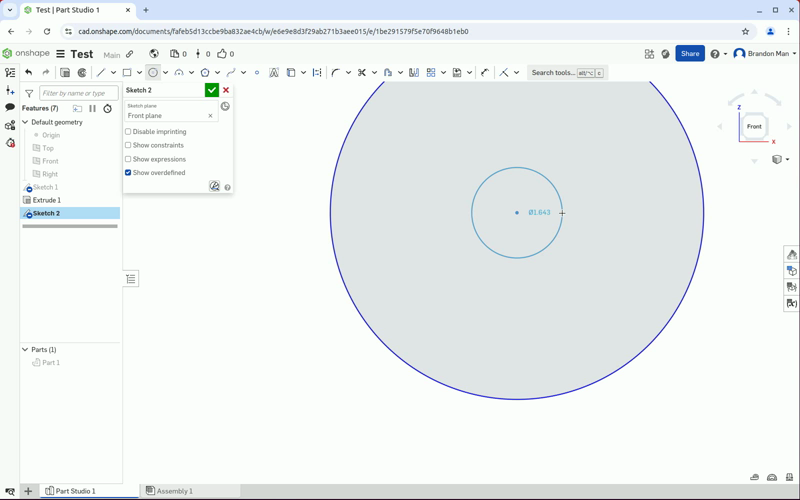
scroll(-6)
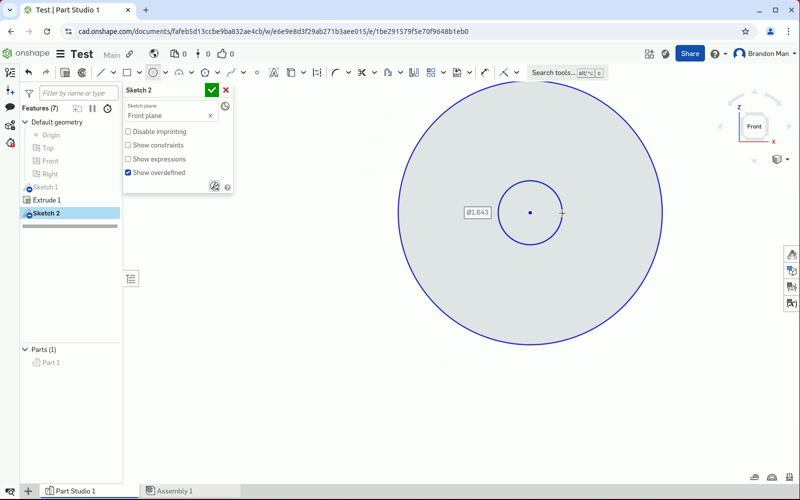
scroll(-6)
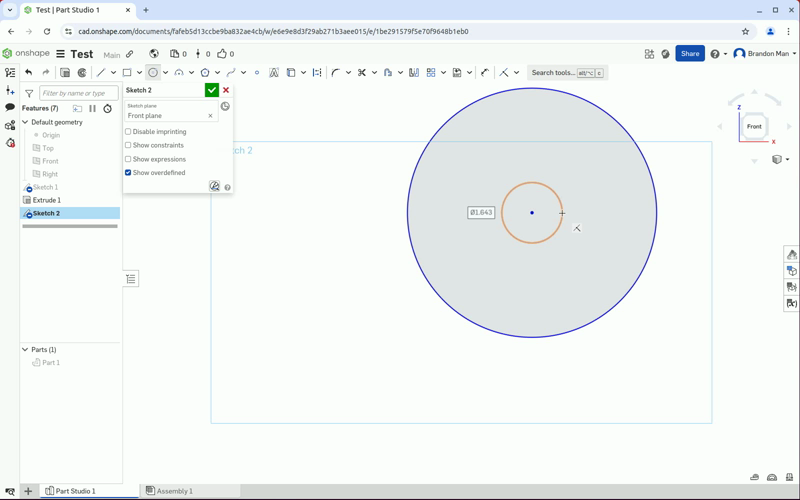
scroll(-6)
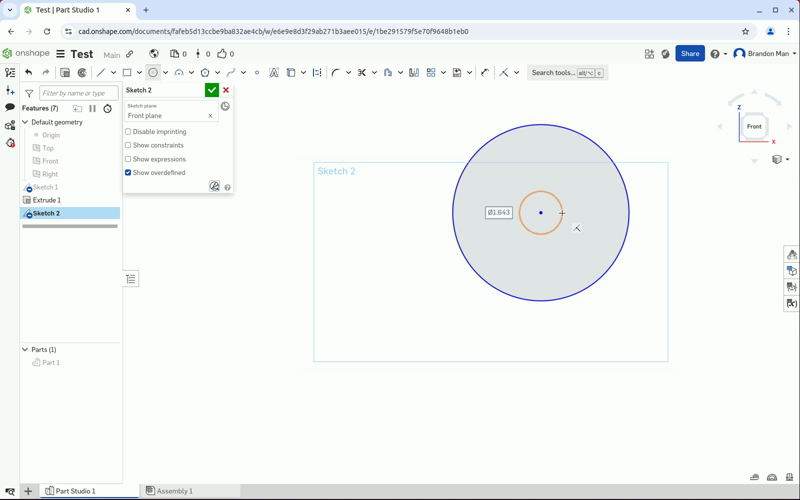
scroll(-6)
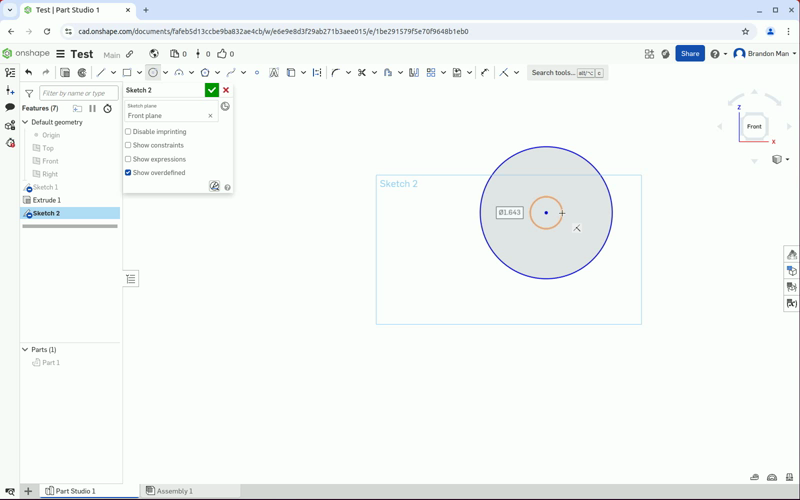
scroll(-6)
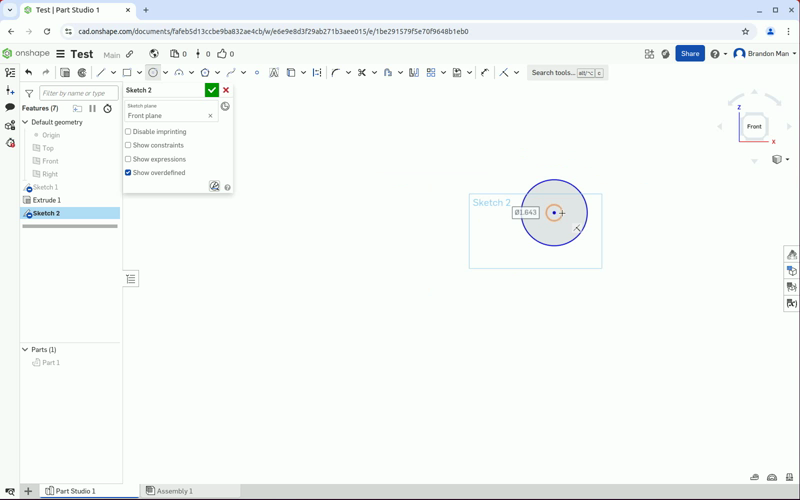
scroll(-6)
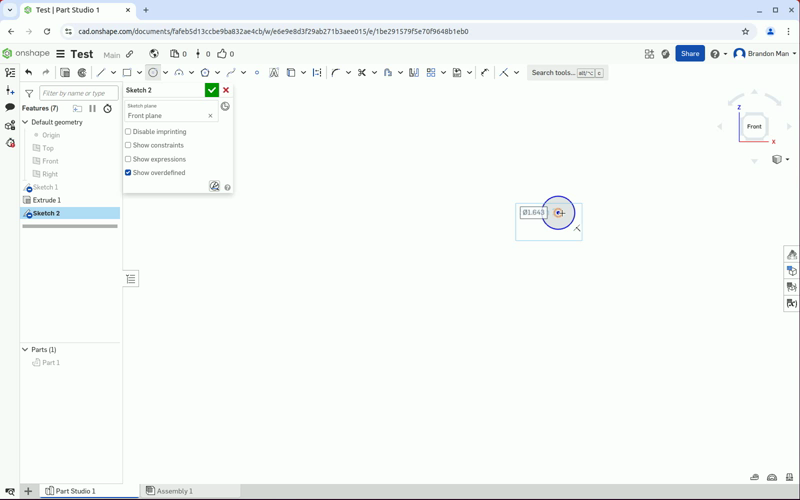
key(esc)
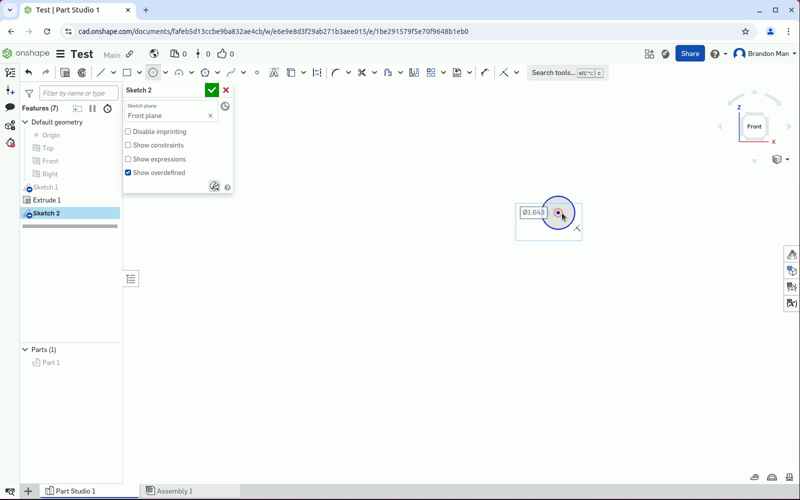
mouse_move(551, 200)
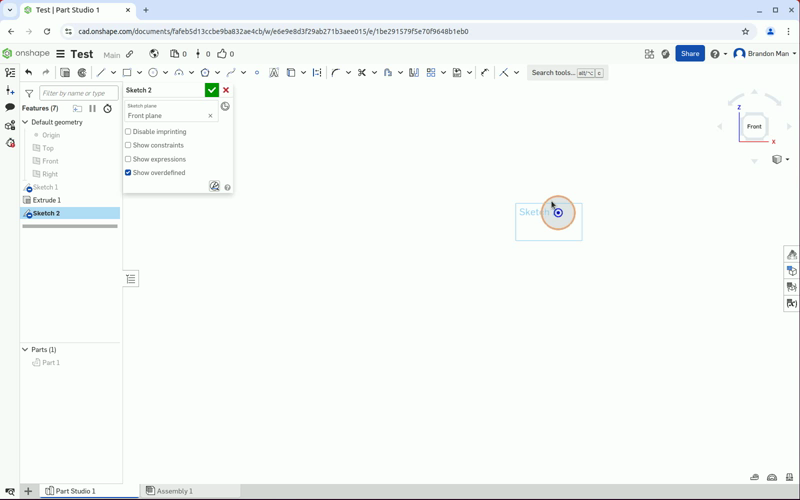
scroll(6)
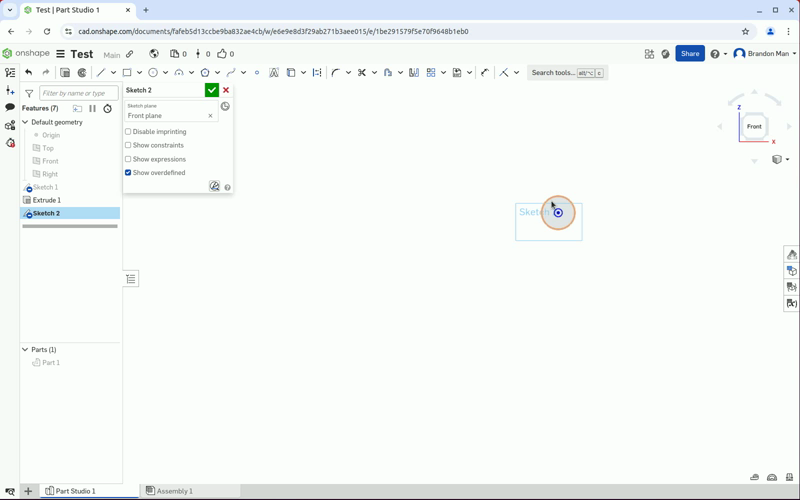
scroll(6)
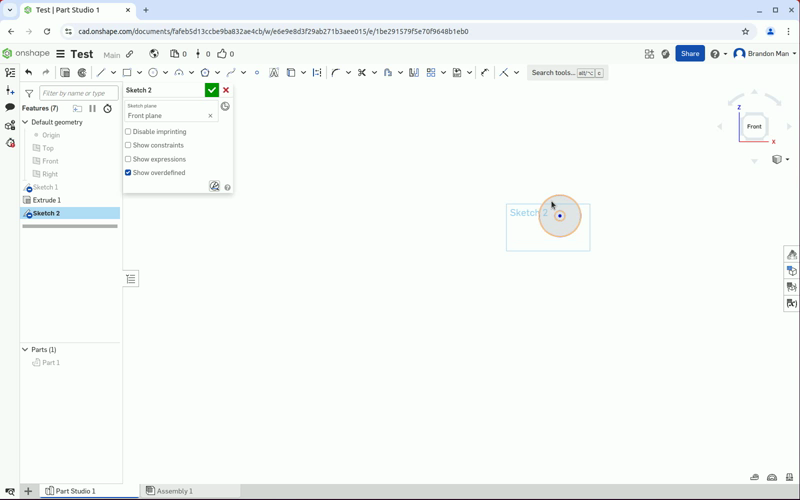
scroll(6)
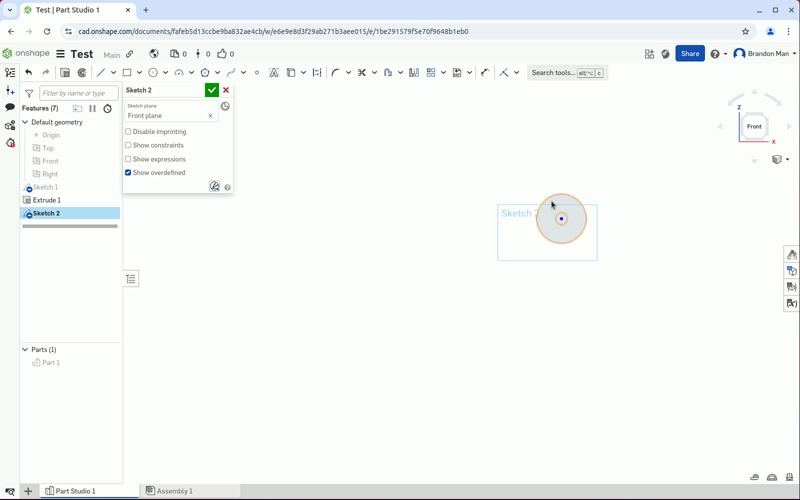
scroll(6)
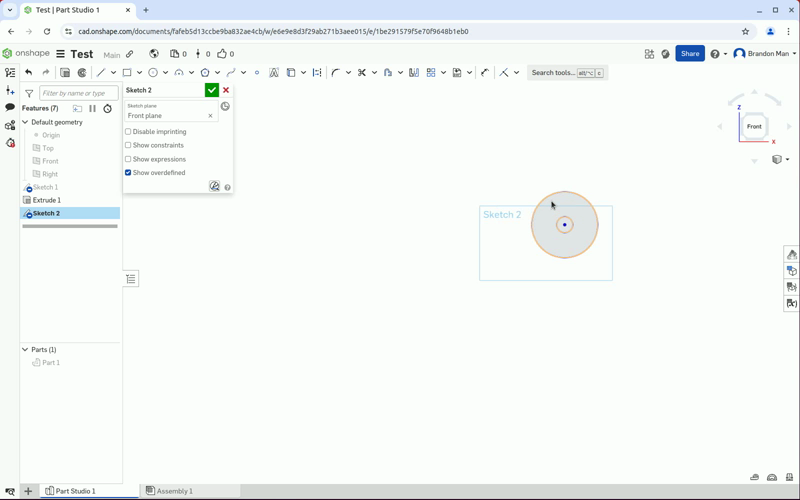
scroll(6)
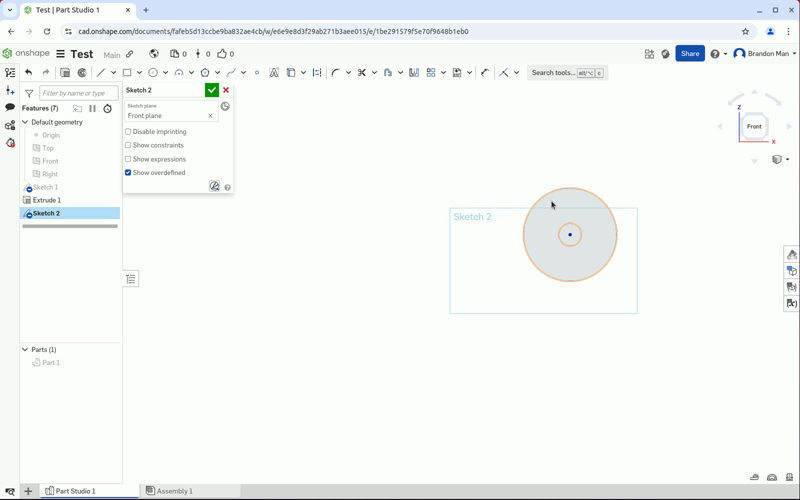
scroll(6)
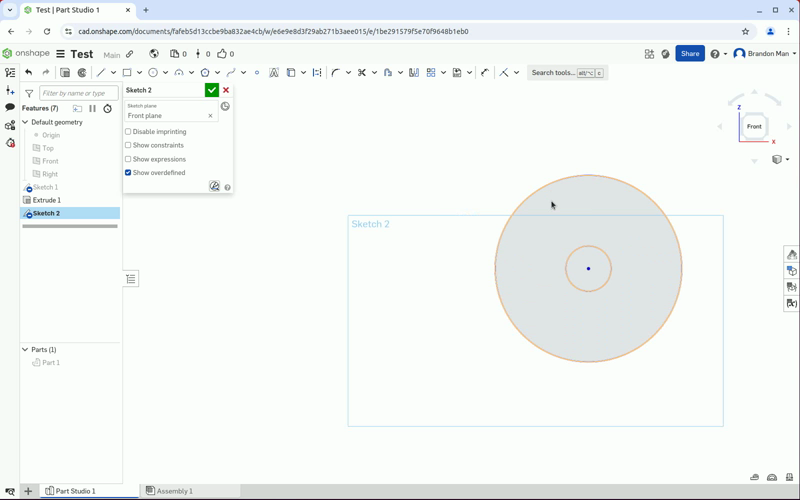
scroll(6)
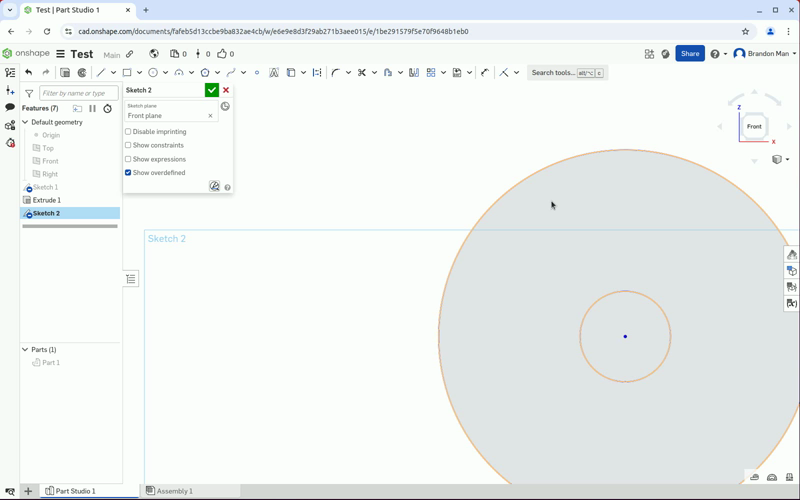
click(551, 200)
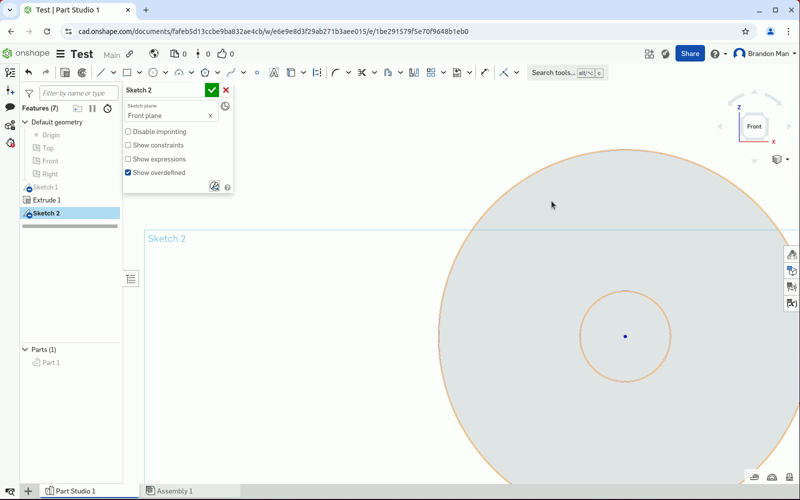
scroll(-6)
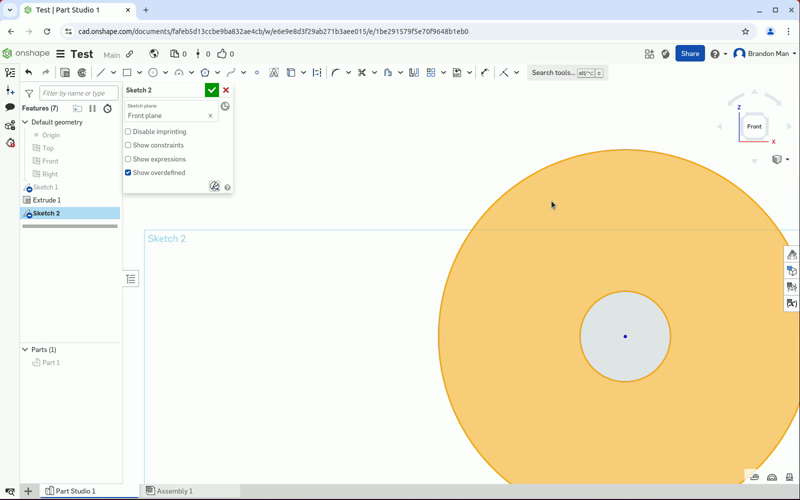
scroll(-6)
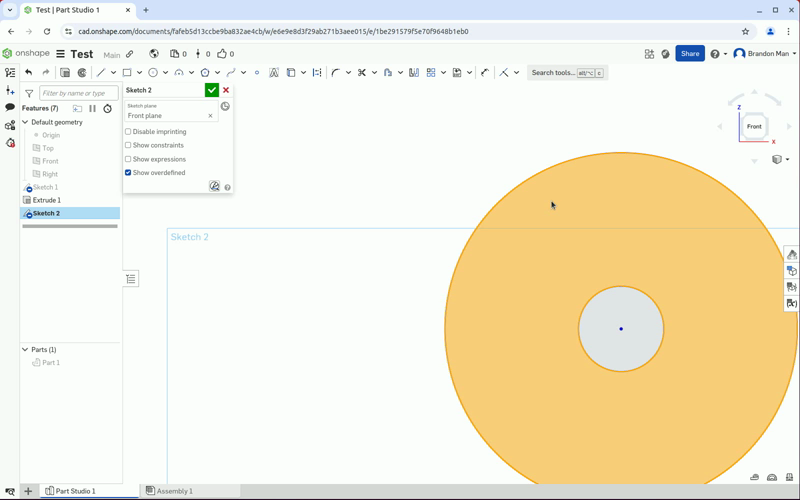
scroll(-6)
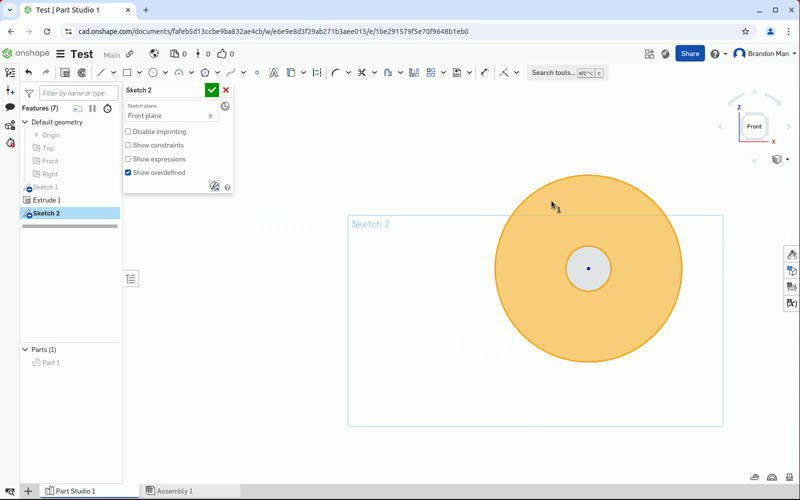
scroll(-6)
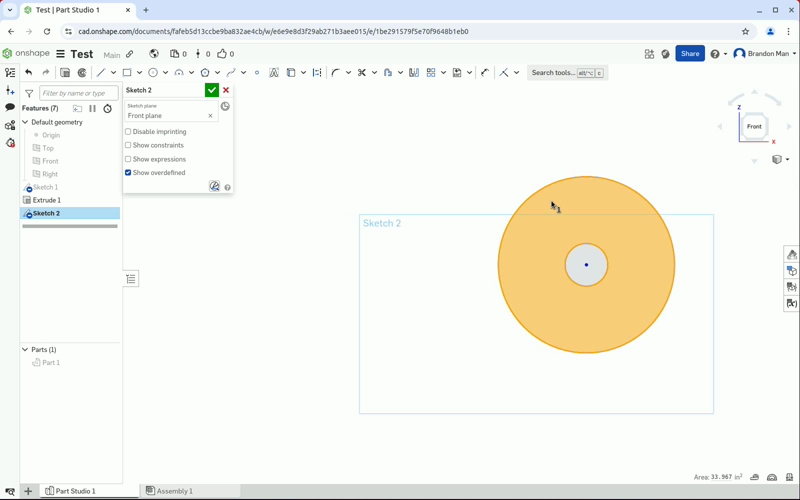
scroll(-6)
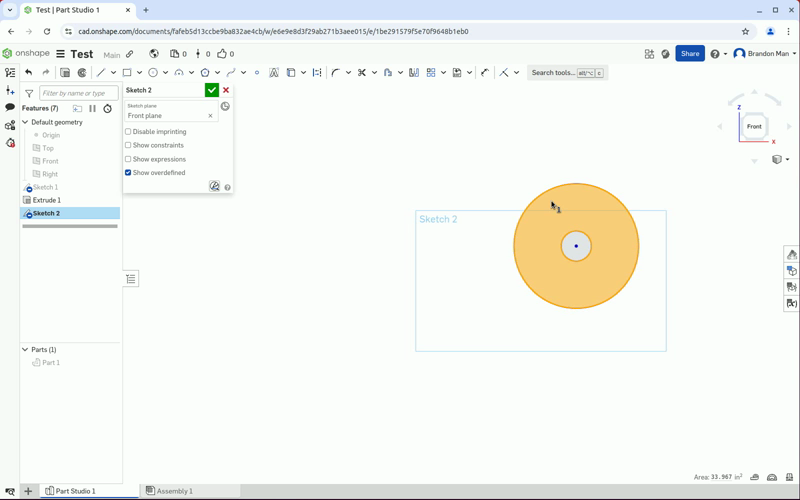
scroll(-6)
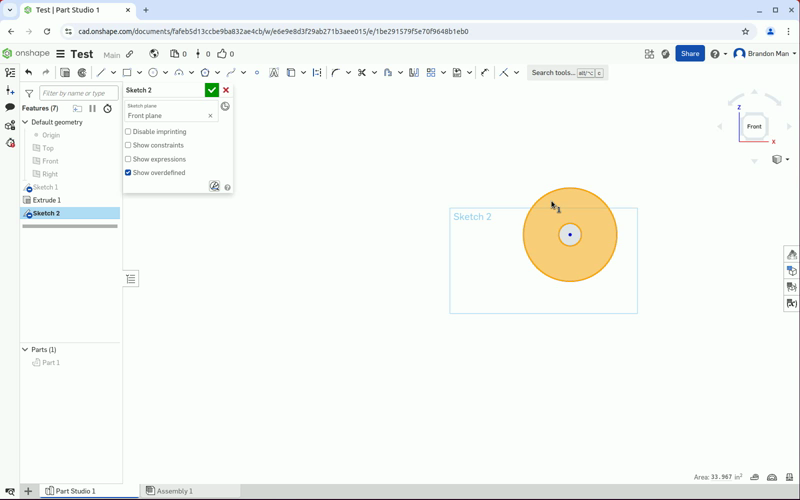
scroll(-6)
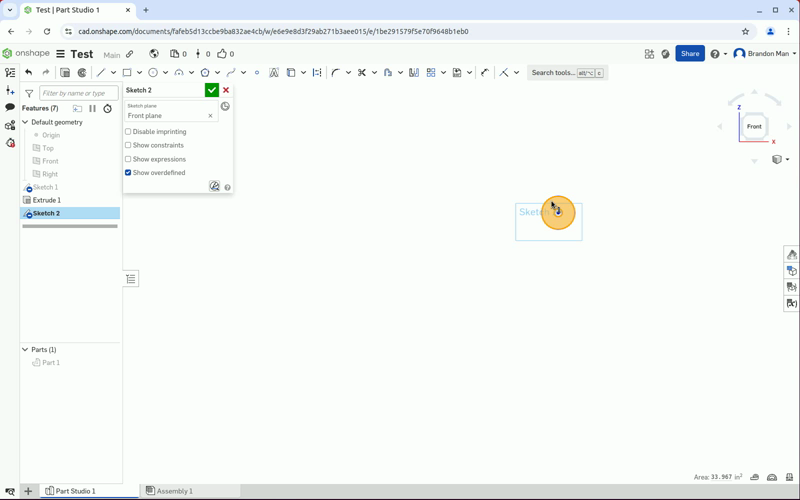
mouse_move(73, 352)
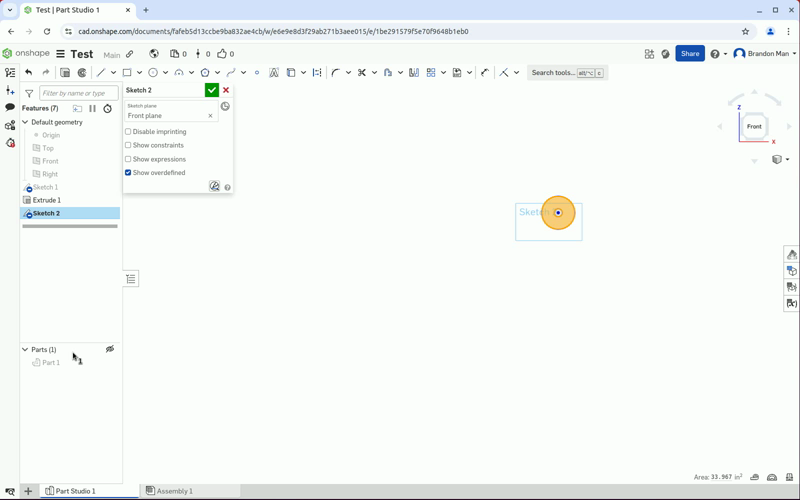
key(shift+y)
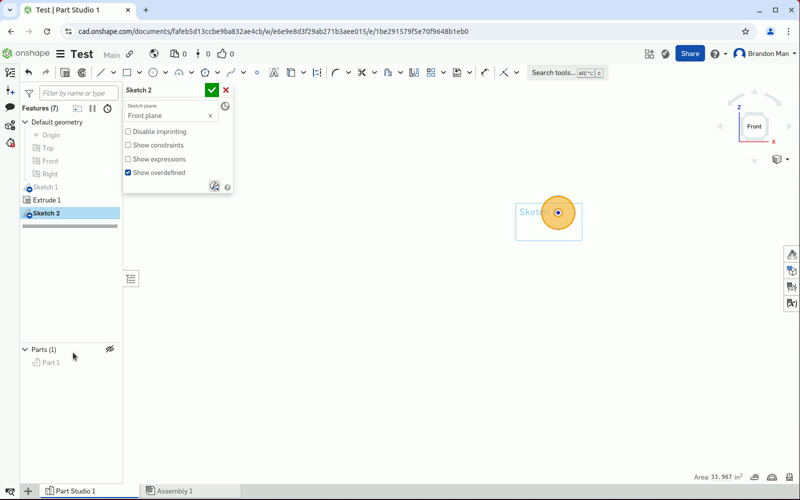
key(shift+e)
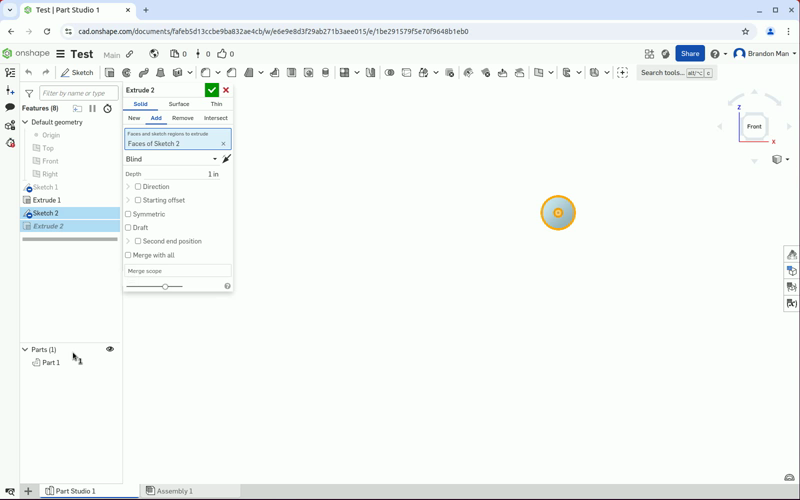
mouse_move(143, 106)
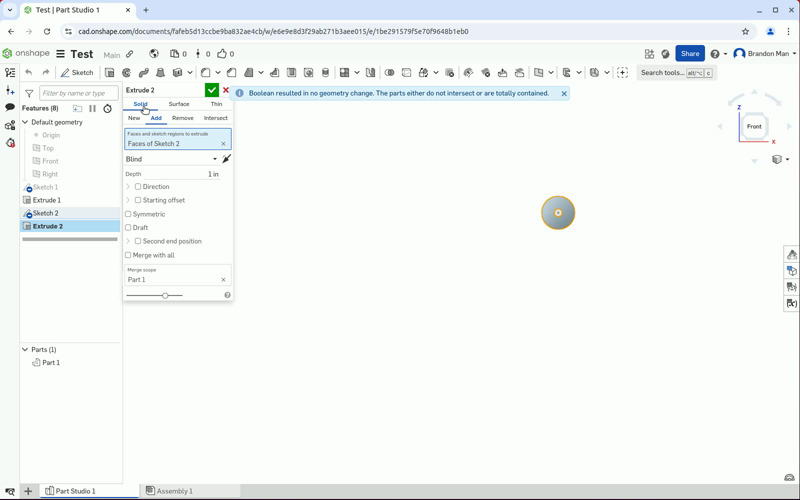
click(143, 106)
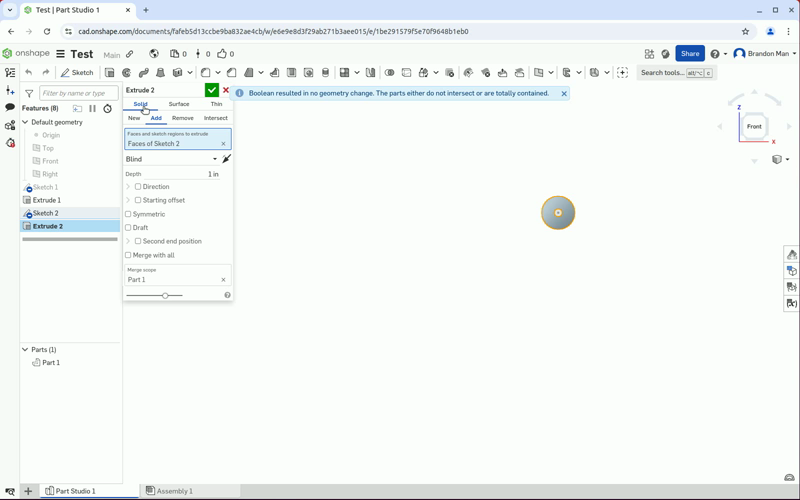
mouse_move(137, 120)
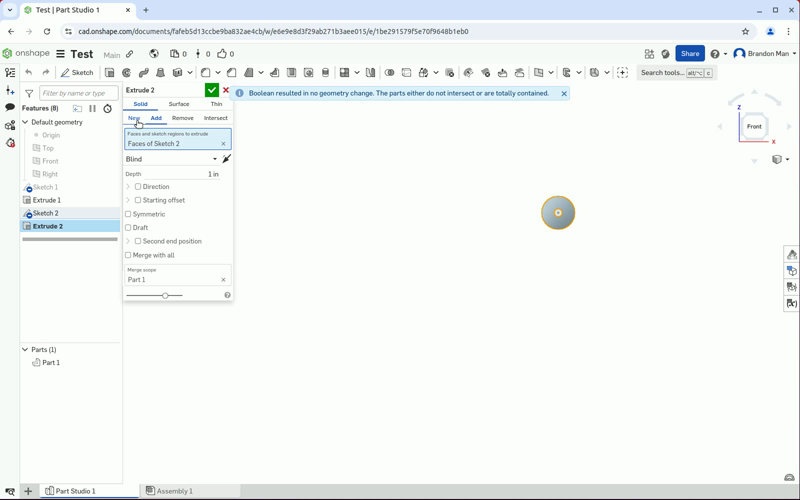
click(137, 120)
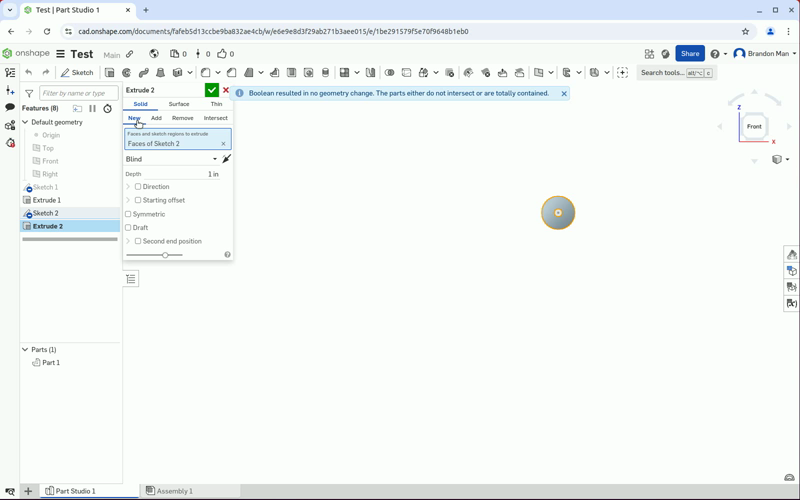
key(tab, 4)
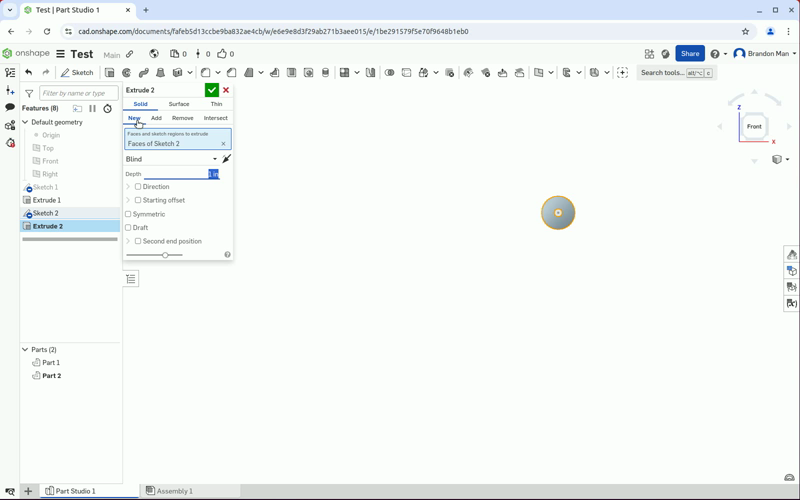
text(3.611)
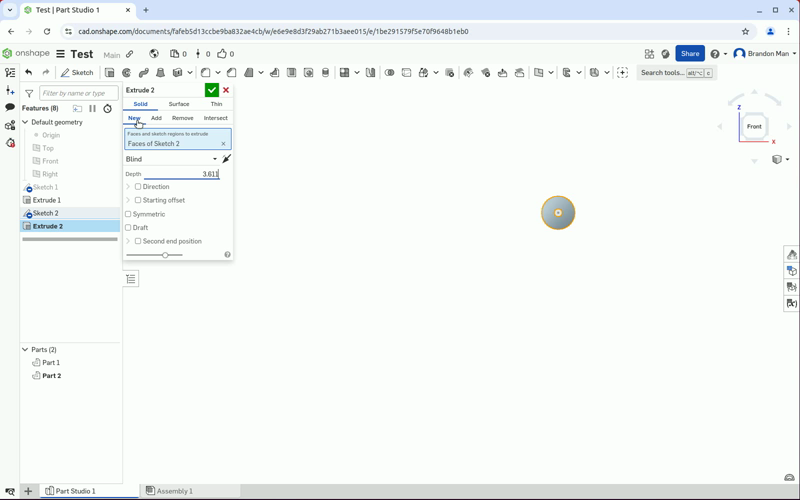
key(enter)
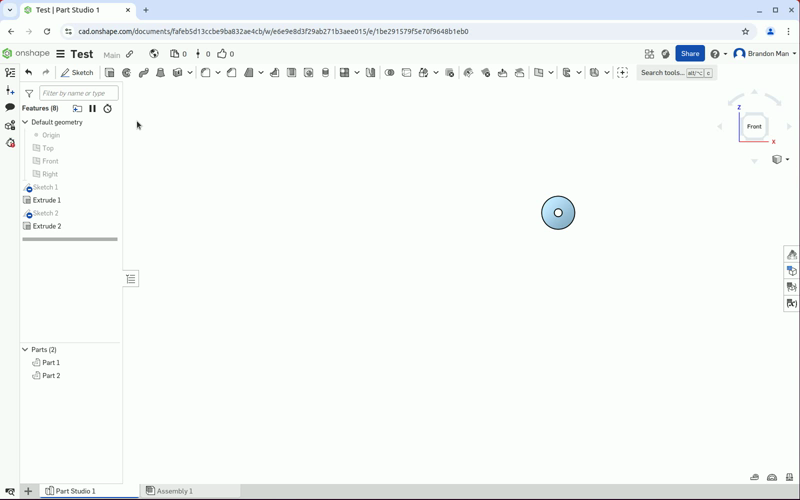
key(shift+h)
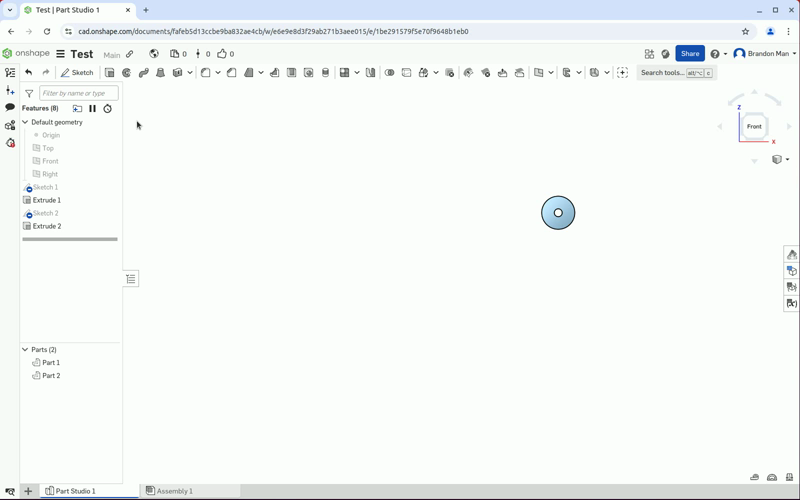
key(shift+h)
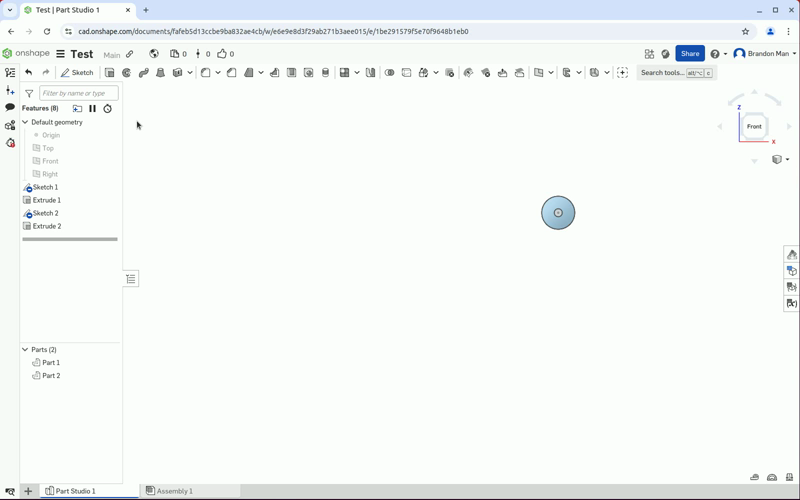
key(shift+7)
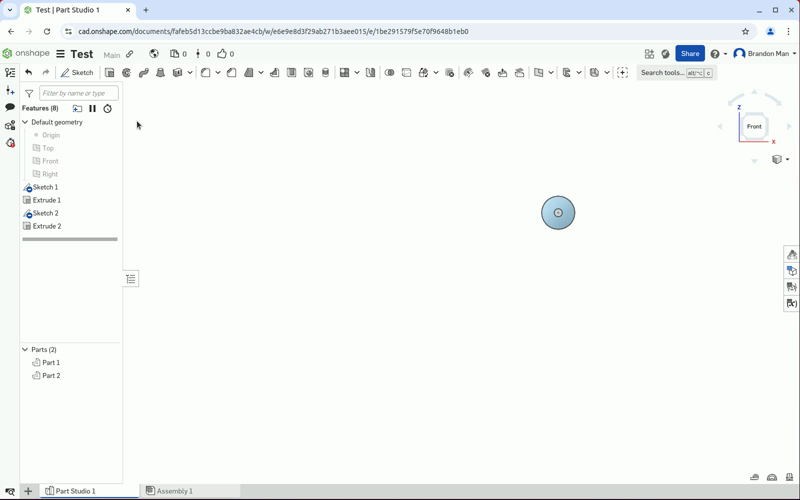
key(left, 2)
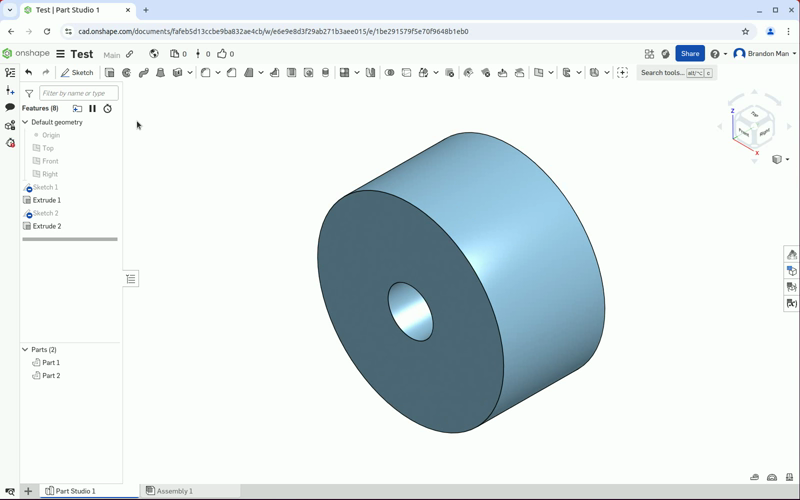
key(down, 2)
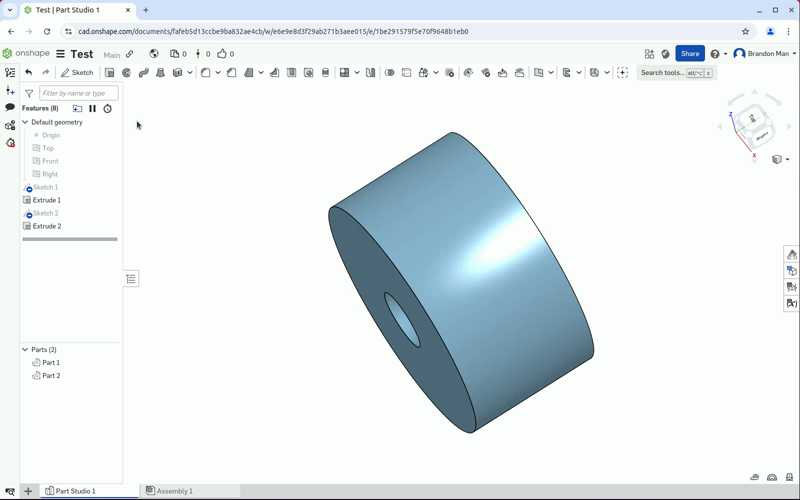
key(up, 2)
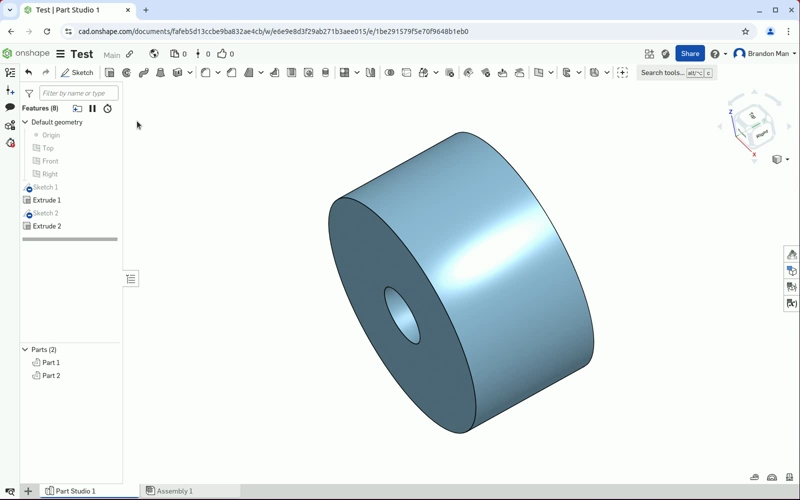
key(right, 2)
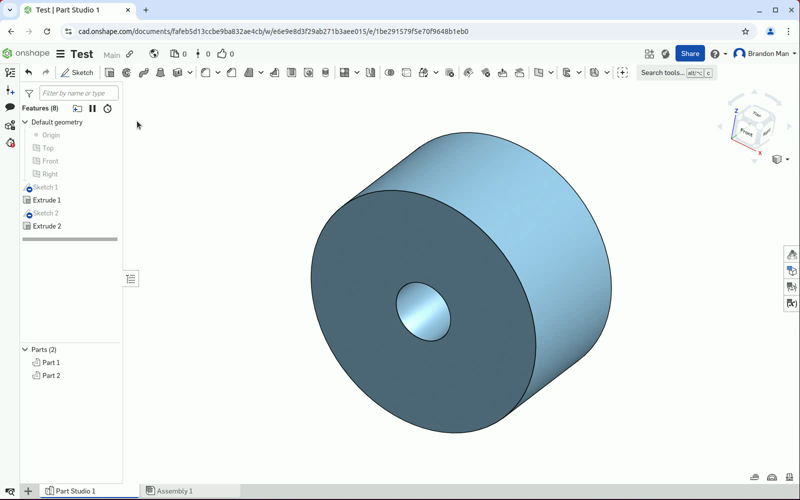
mouse_move(73, 189)
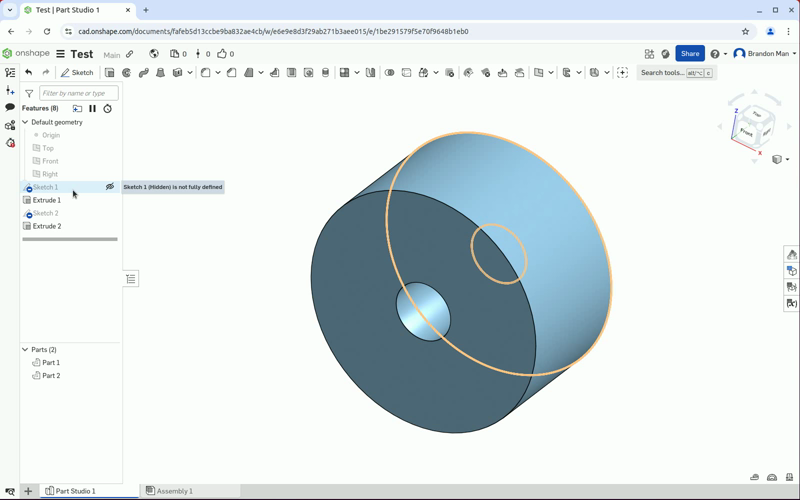
click(73, 189)